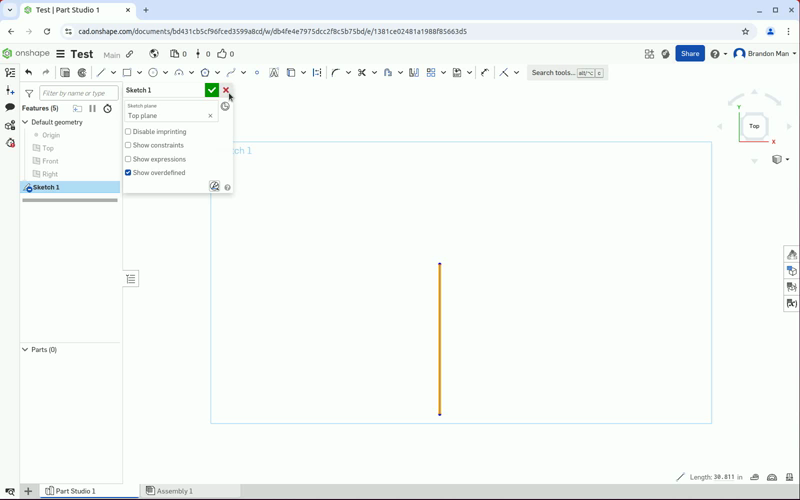
key(shift+h)
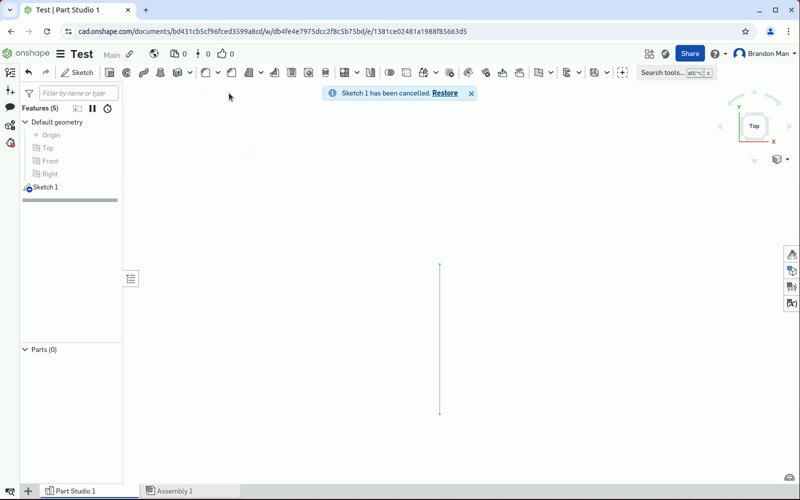
key(shift+s)
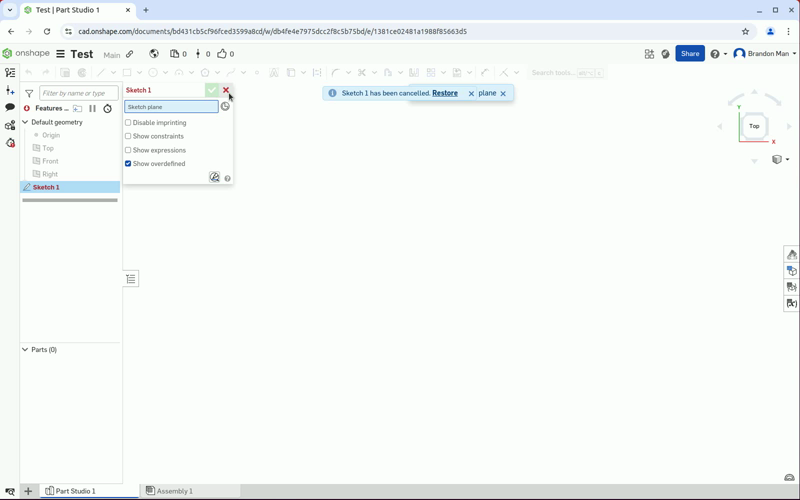
mouse_move(73, 150)
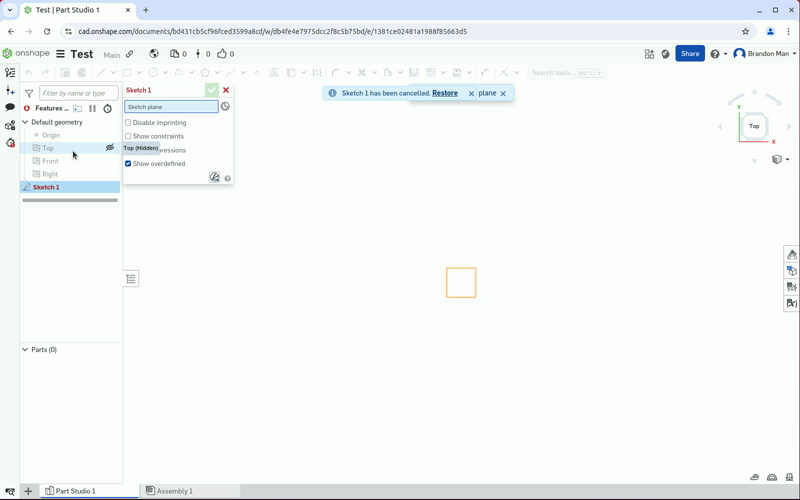
click(73, 150)
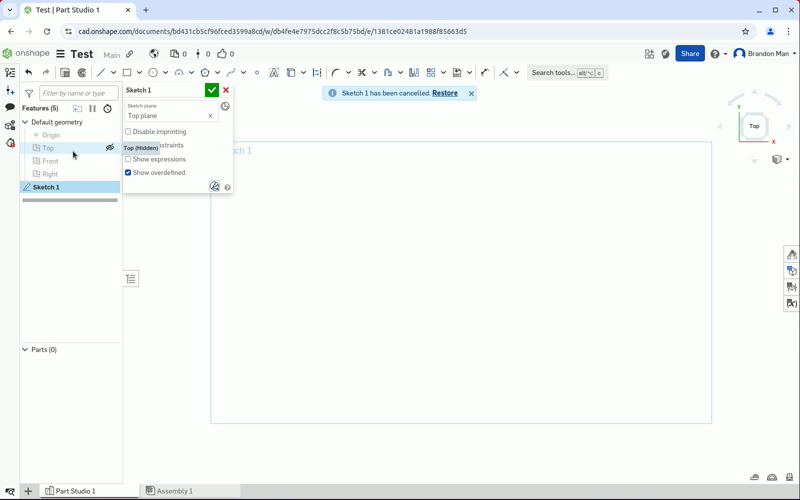
mouse_move(73, 352)
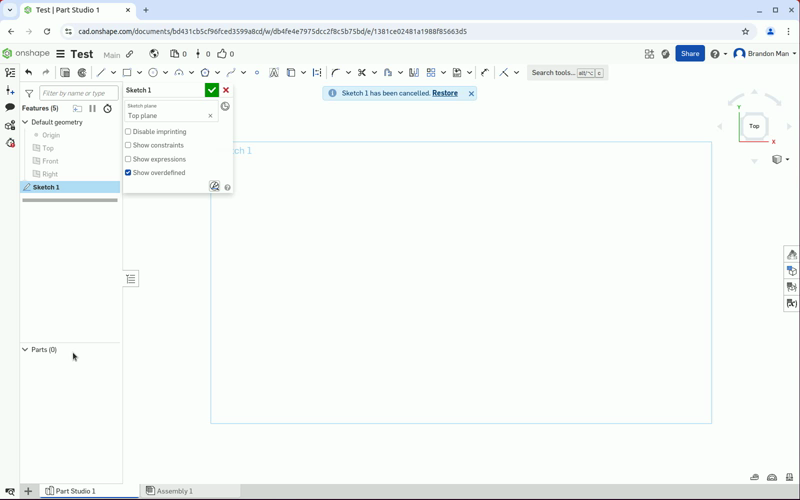
key(y)
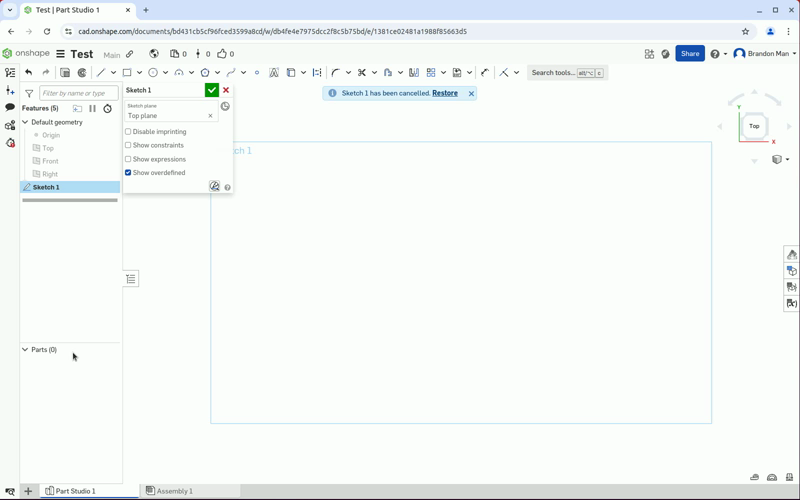
key(c)
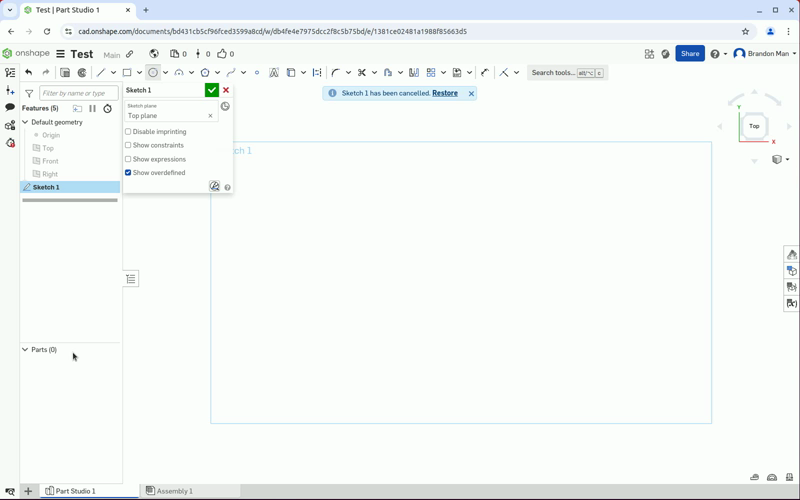
key_down(shift)
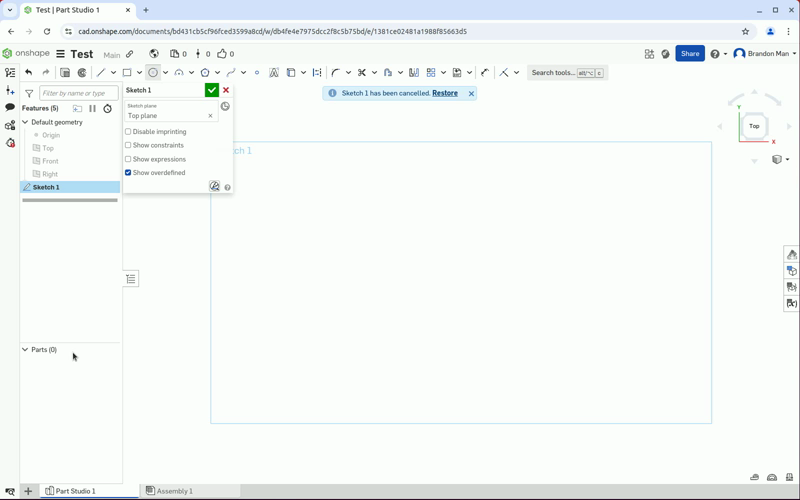
mouse_move(460, 282)
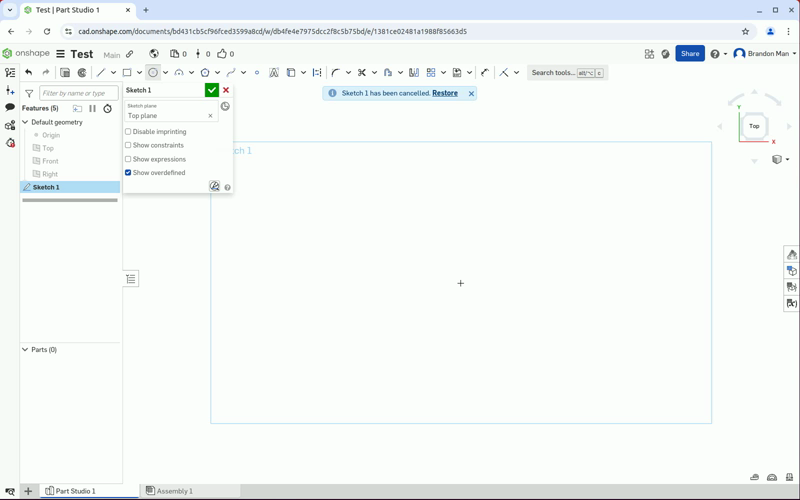
click(460, 282)
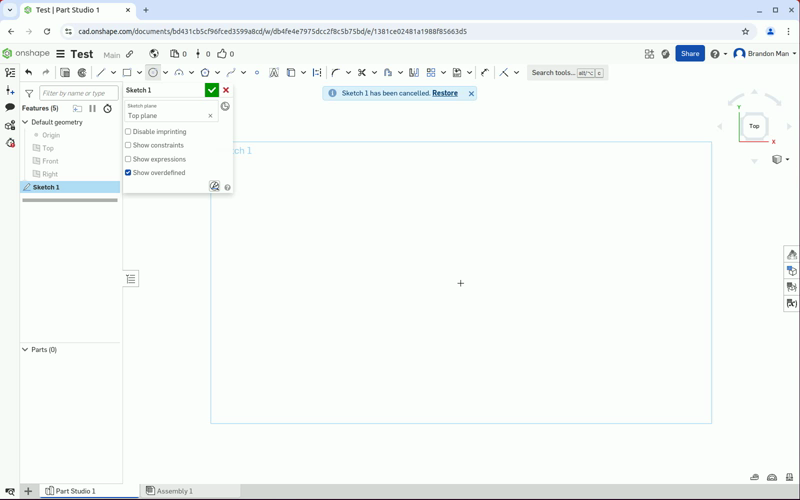
key_up(shift)
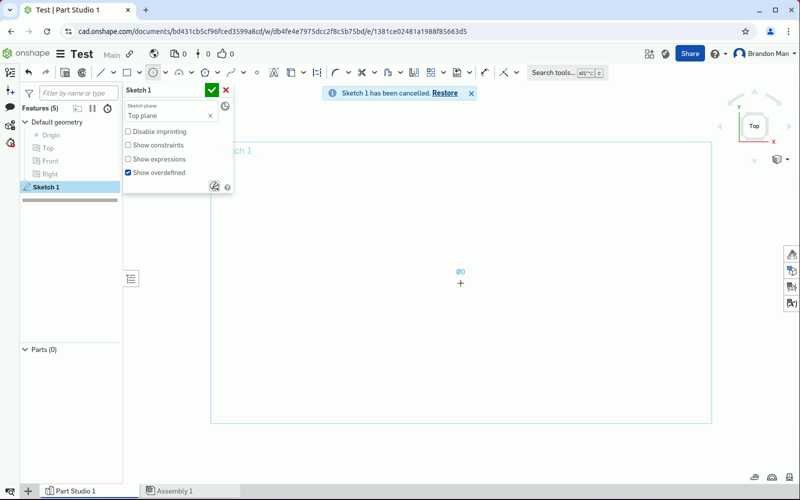
mouse_move(492, 282)
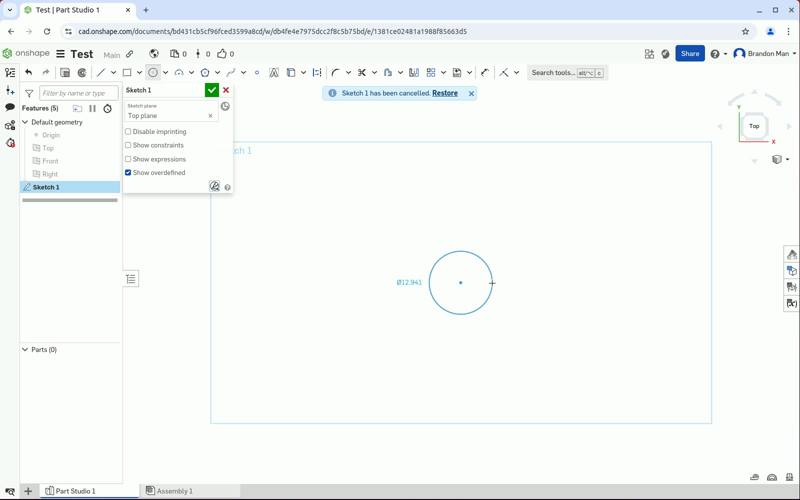
click(492, 282)
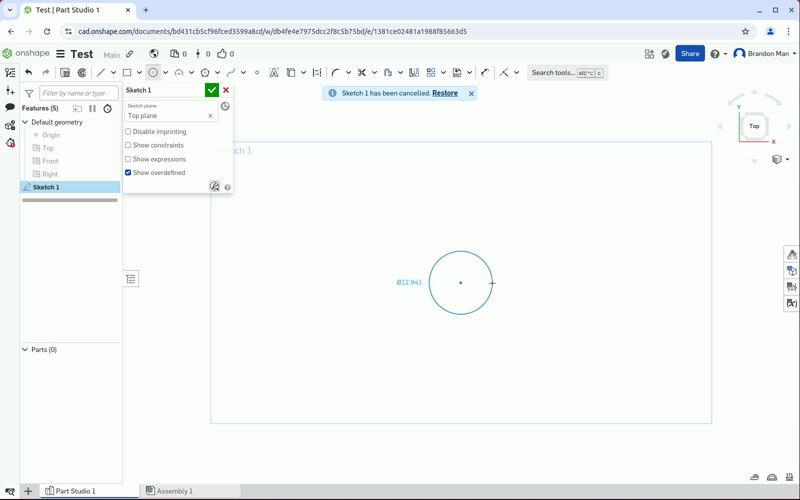
key(esc)
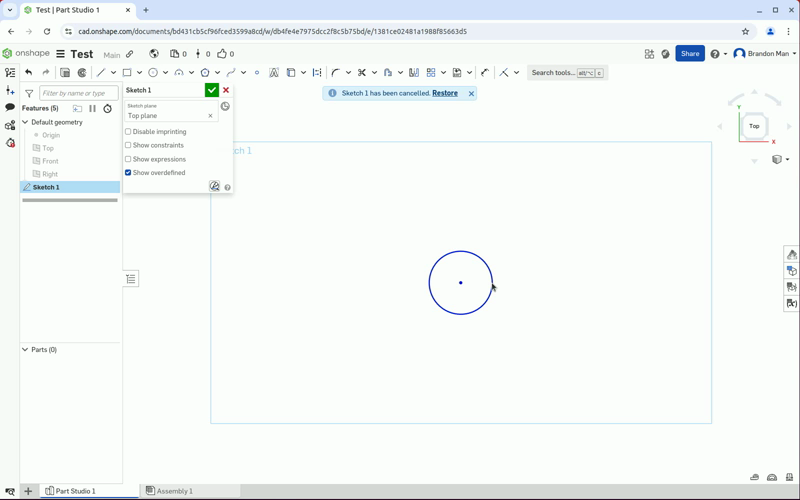
key(c)
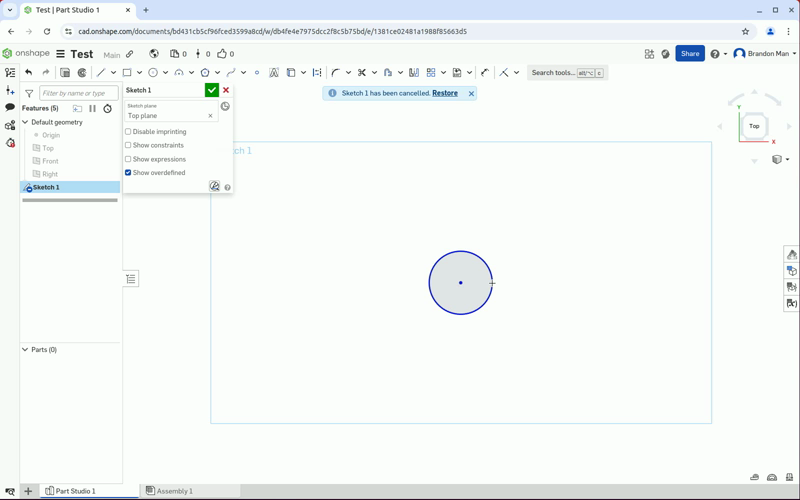
key_down(shift)
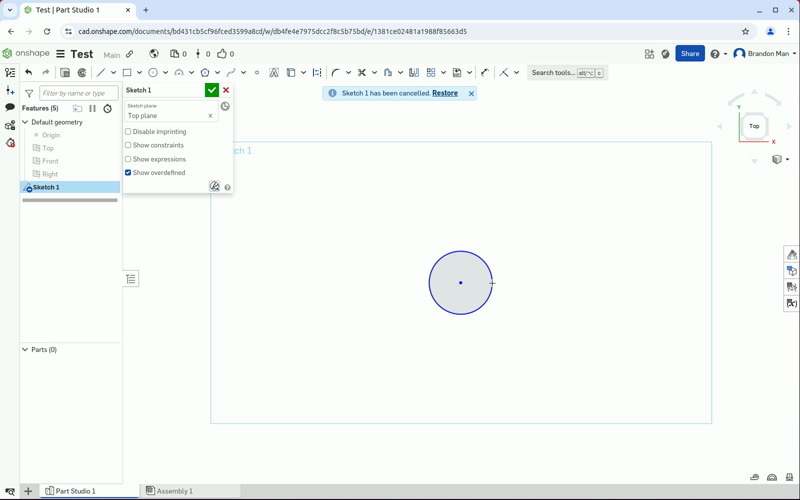
mouse_move(460, 282)
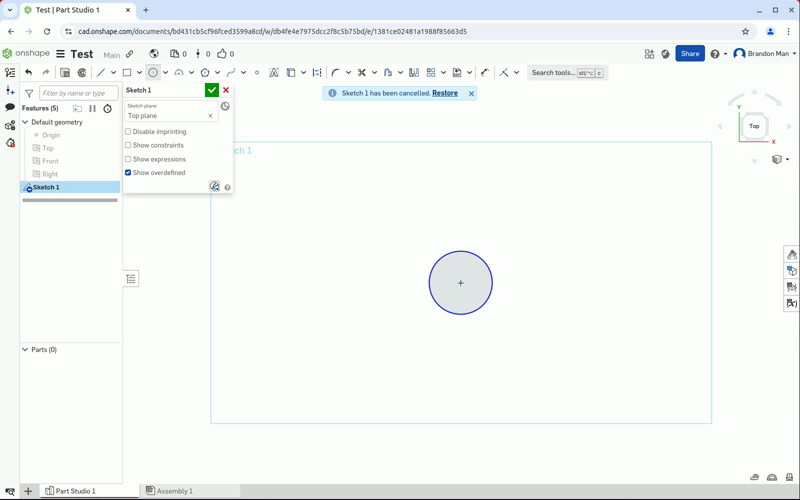
click(460, 282)
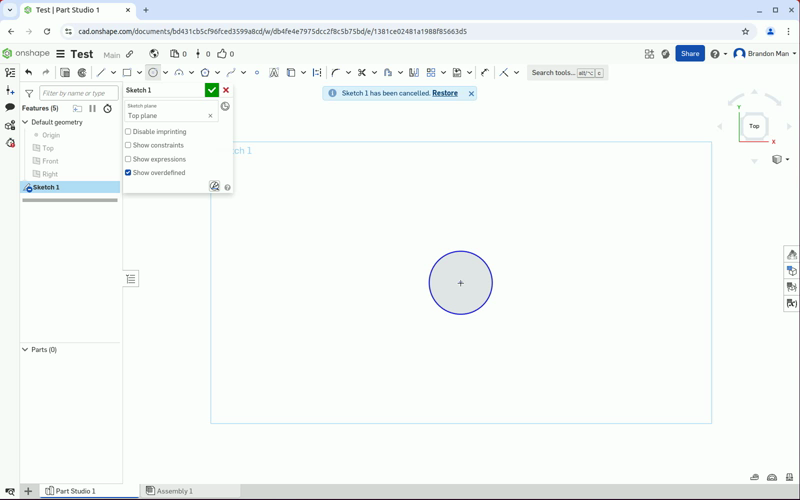
key_up(shift)
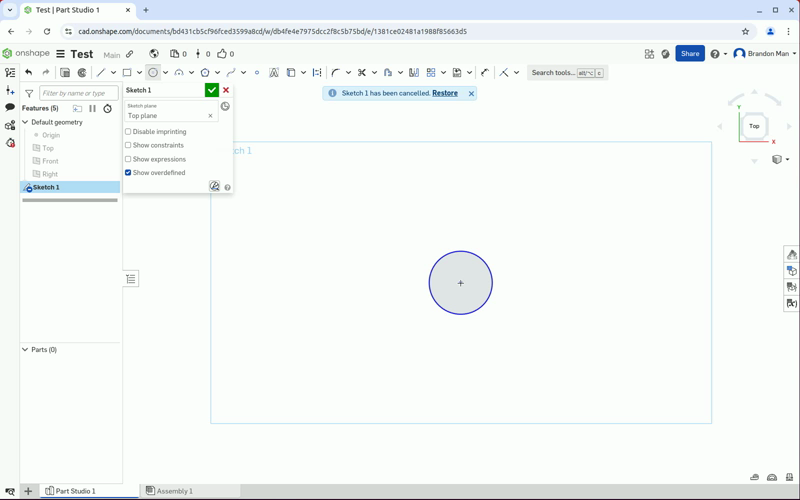
mouse_move(476, 282)
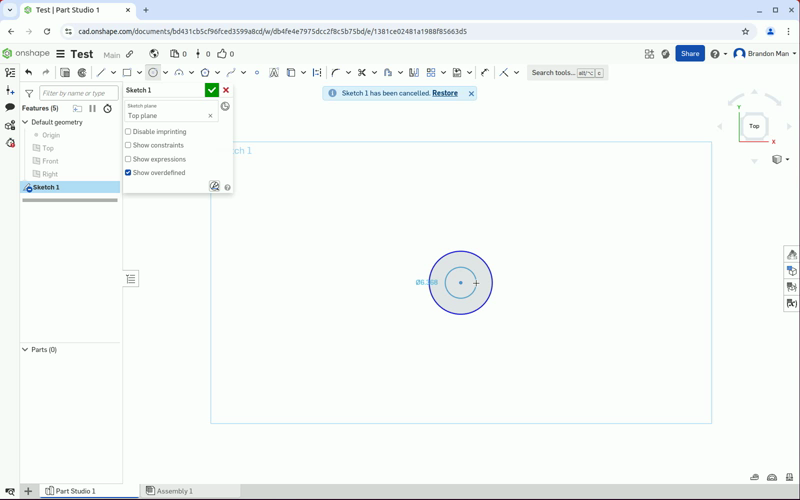
click(476, 282)
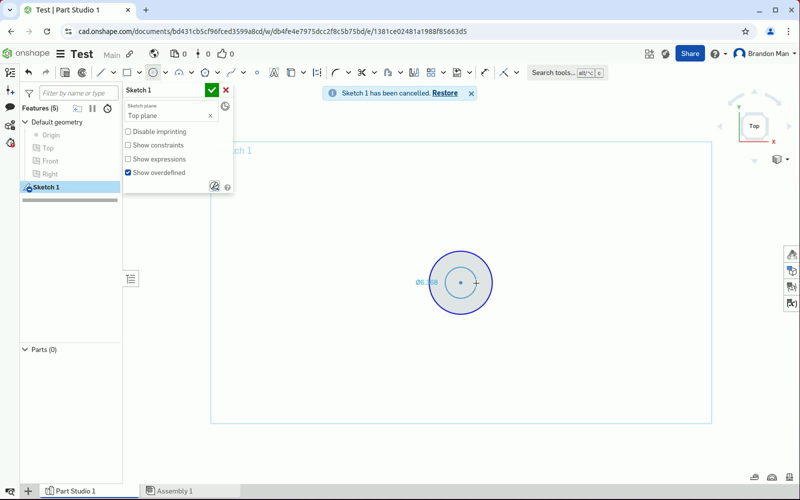
key(esc)
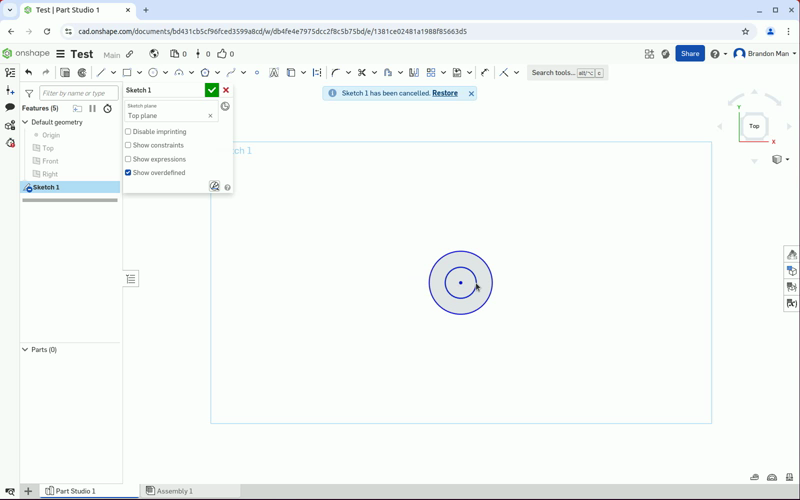
mouse_move(474, 296)
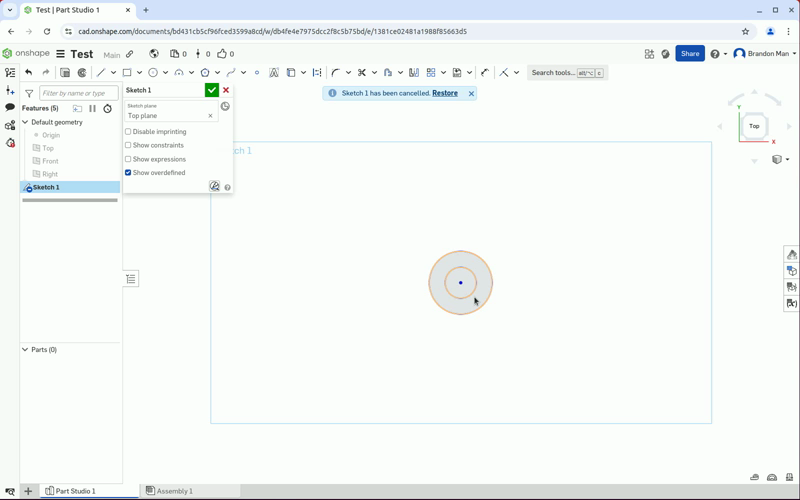
click(474, 296)
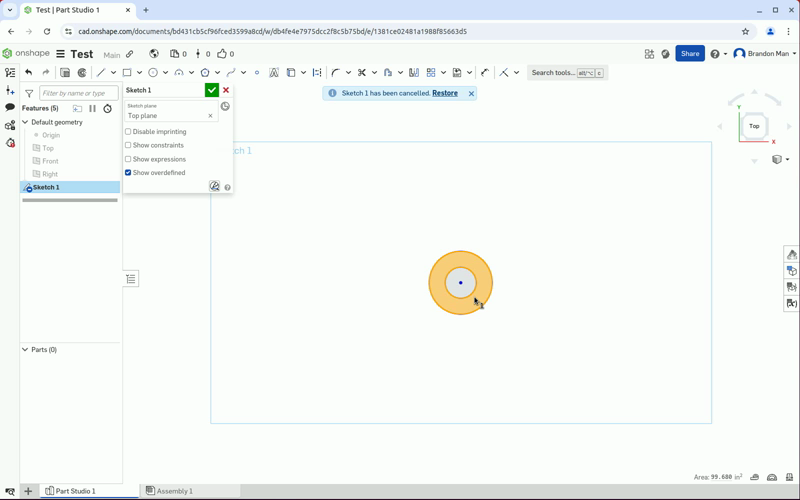
mouse_move(73, 352)
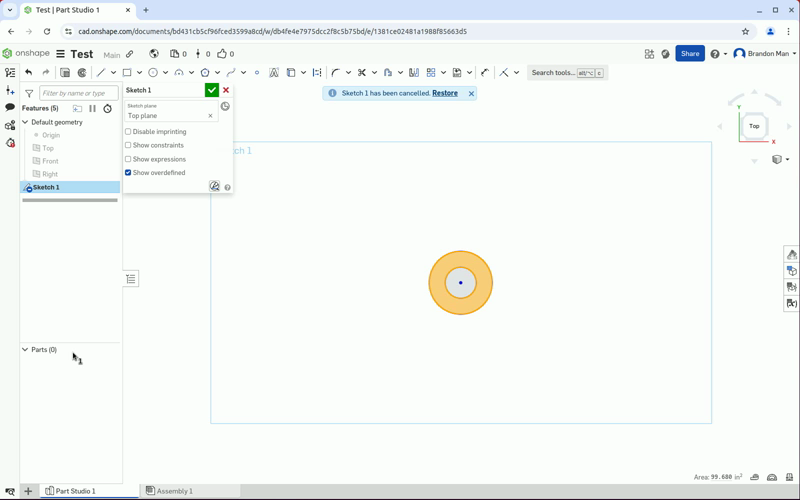
key(shift+y)
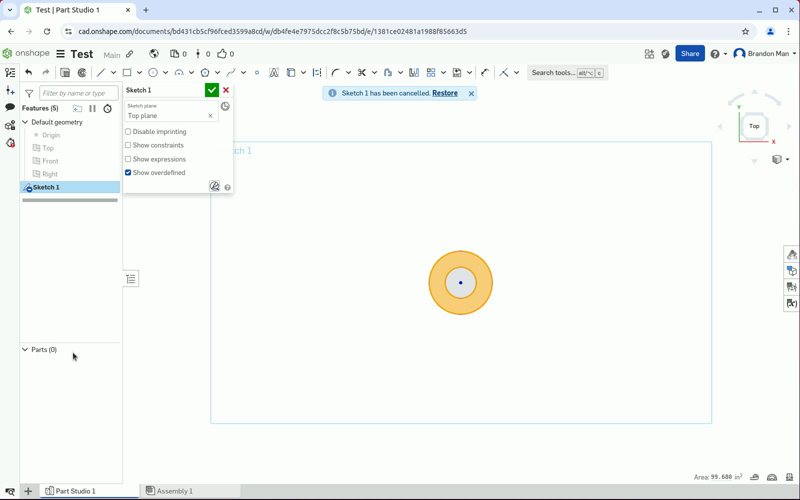
key(shift+e)
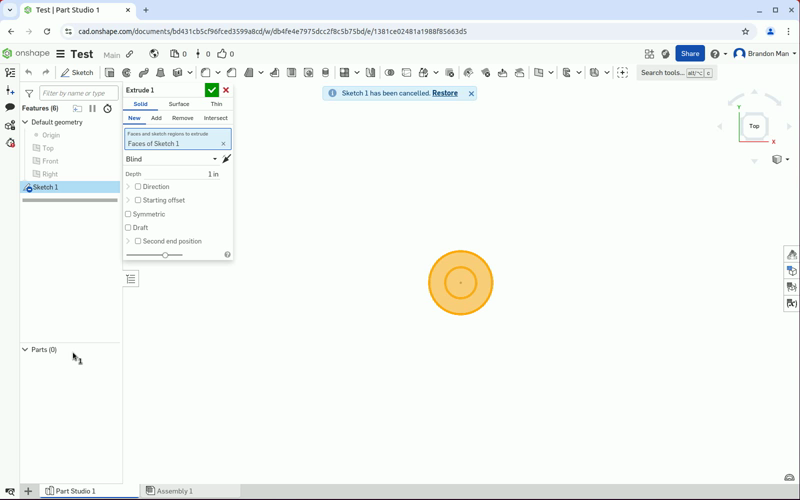
mouse_move(143, 106)
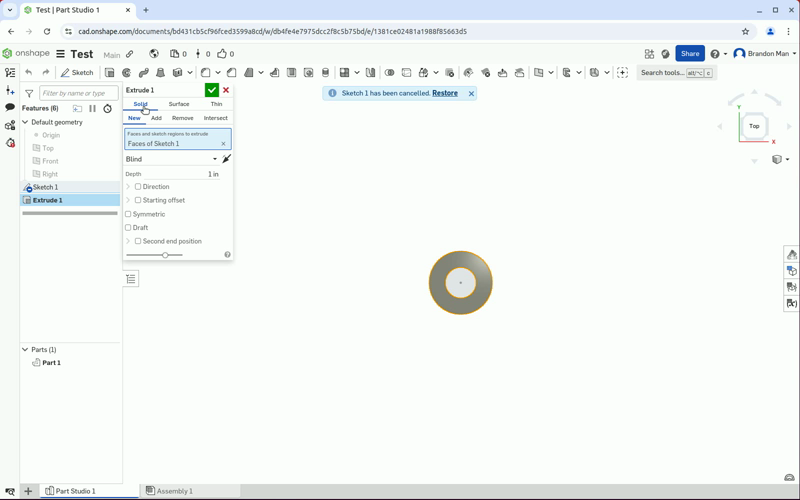
click(143, 106)
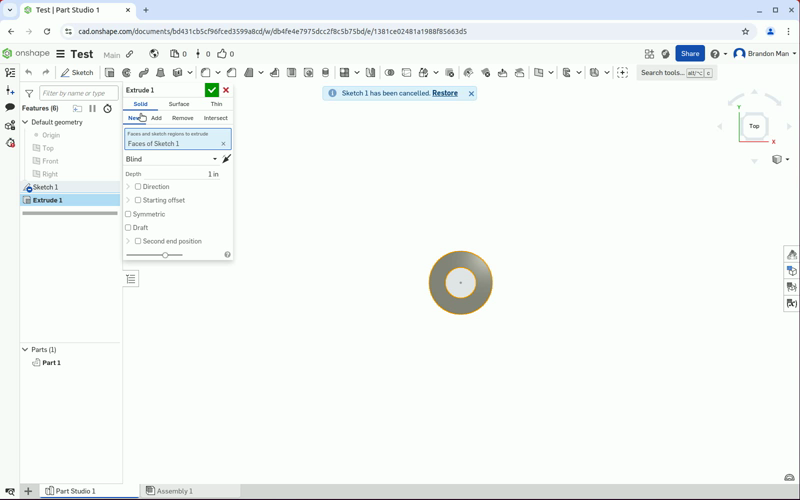
mouse_move(137, 120)
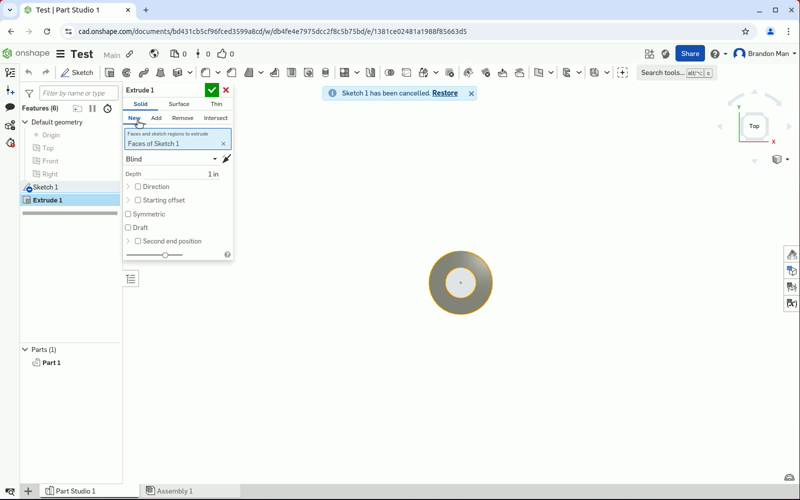
click(137, 120)
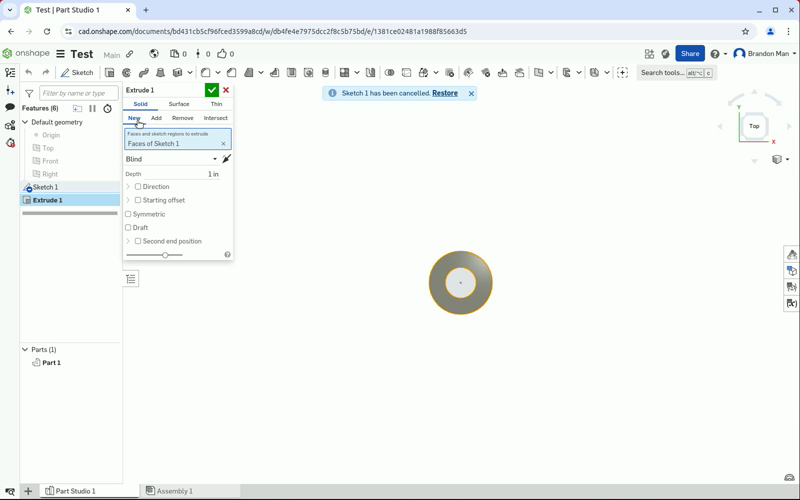
key(tab, 4)
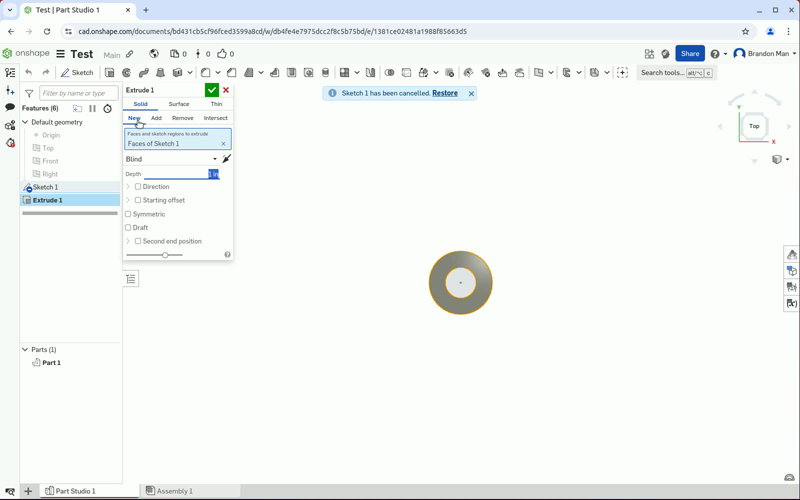
text(8.666)
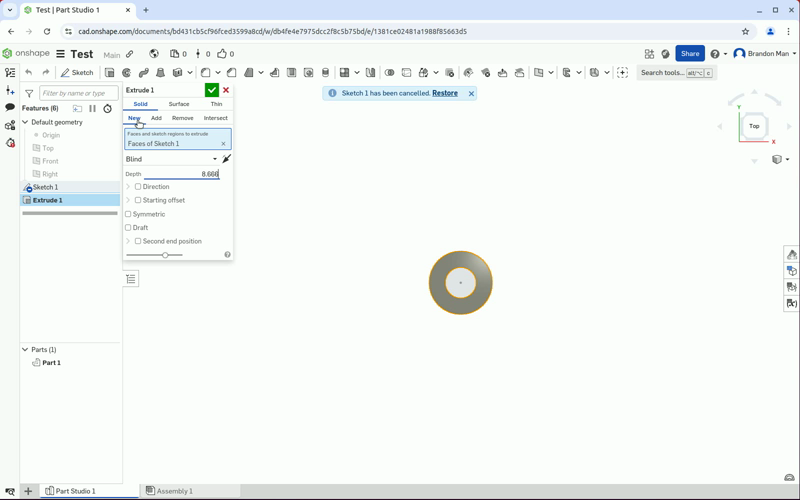
key(enter)
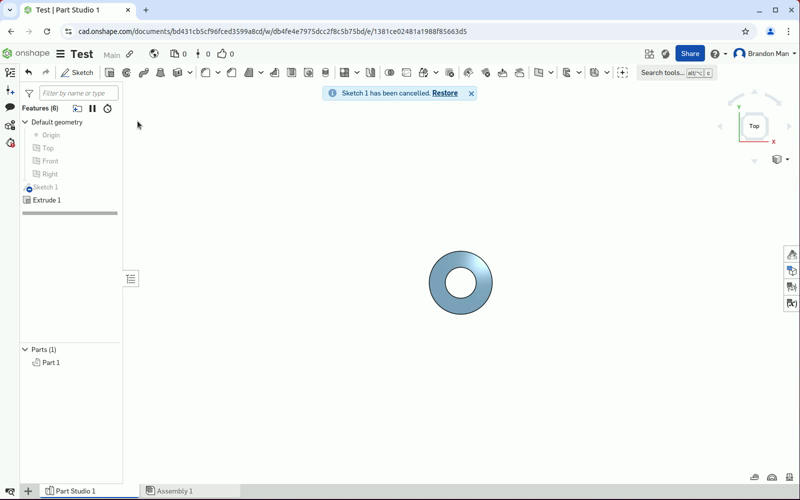
key(shift+h)
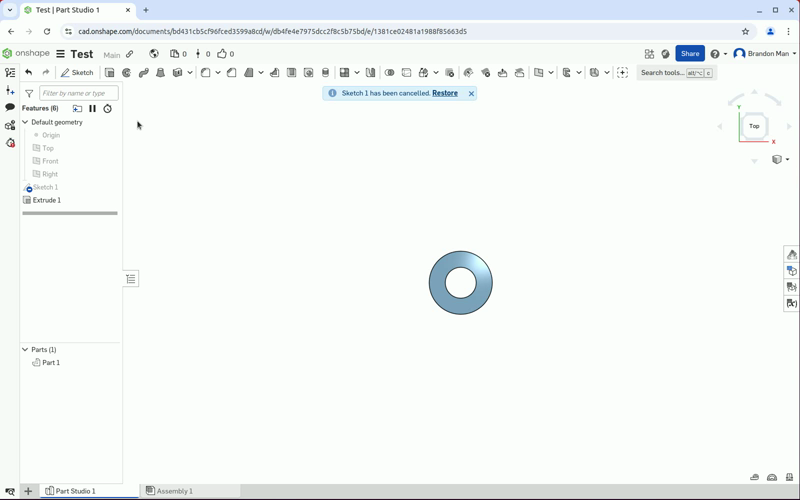
key(shift+h)
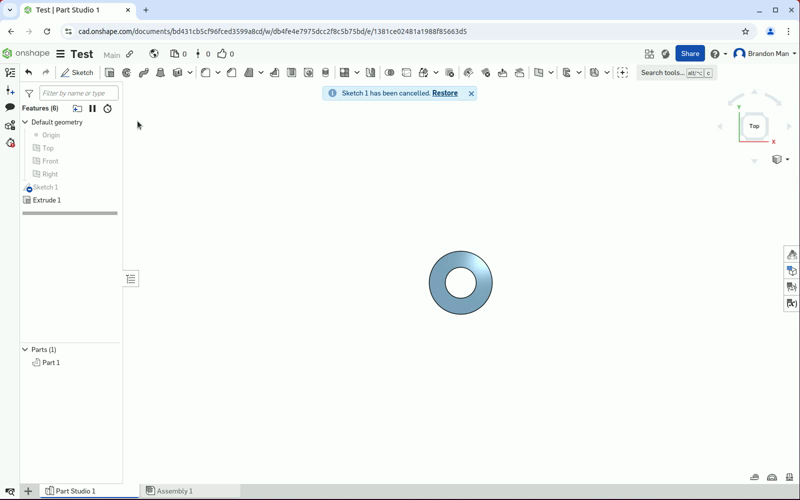
mouse_move(73, 189)
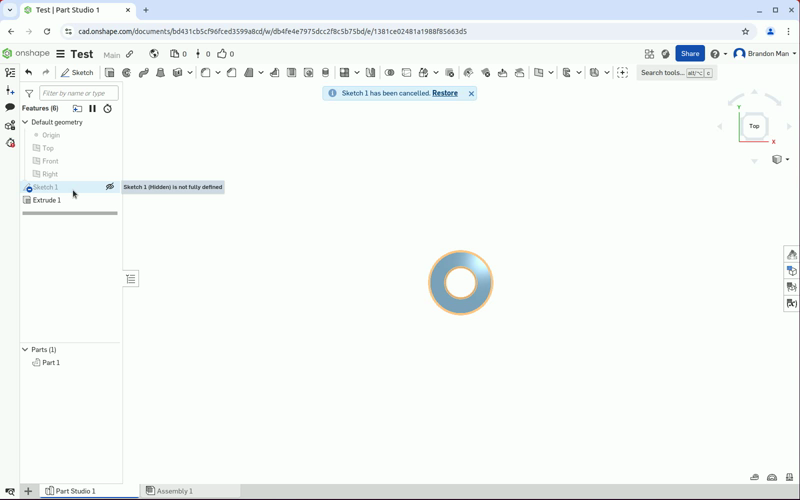
click(73, 189)
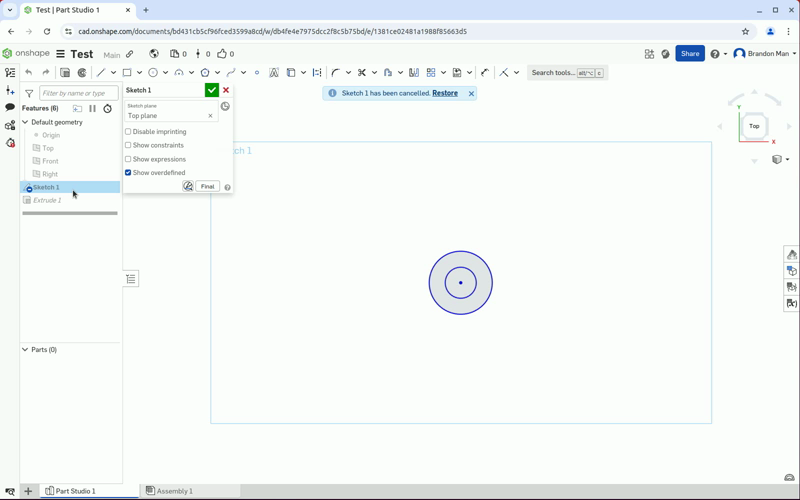
mouse_move(229, 92)
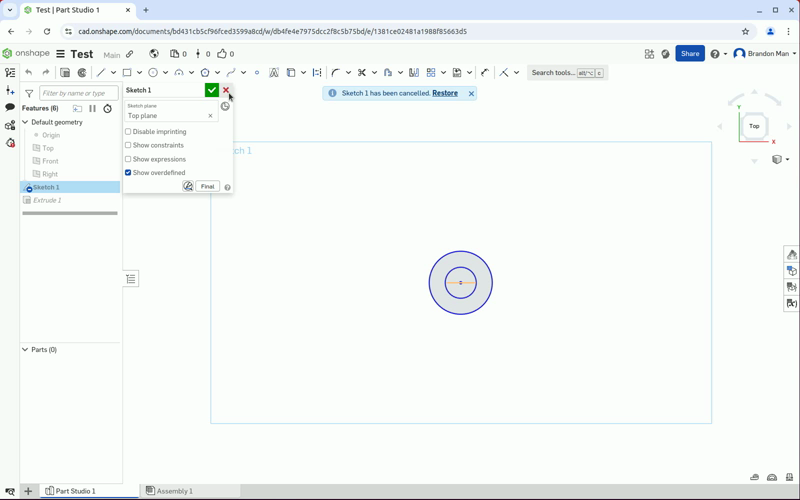
click(229, 92)
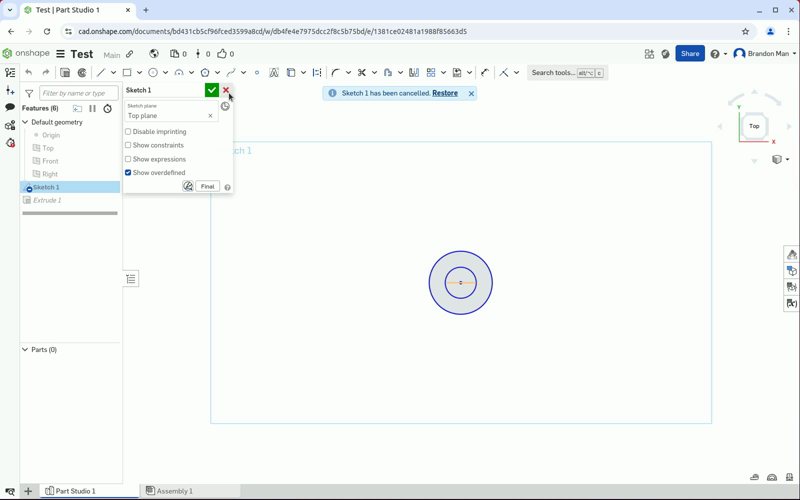
key(shift+s)
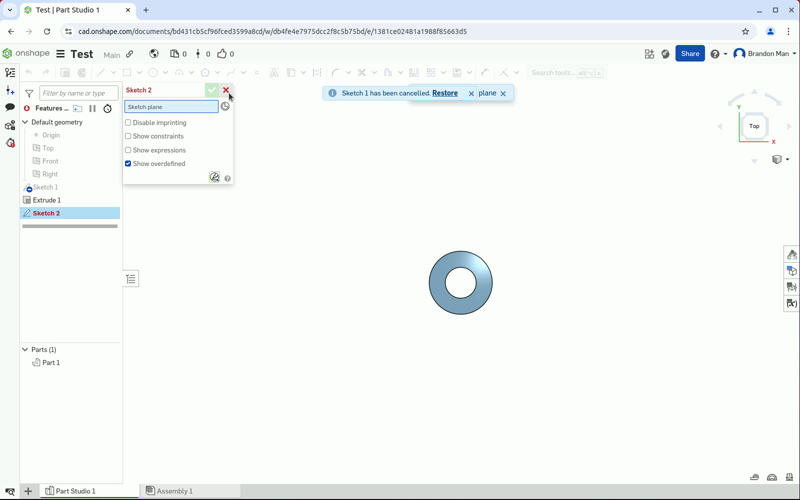
mouse_move(73, 150)
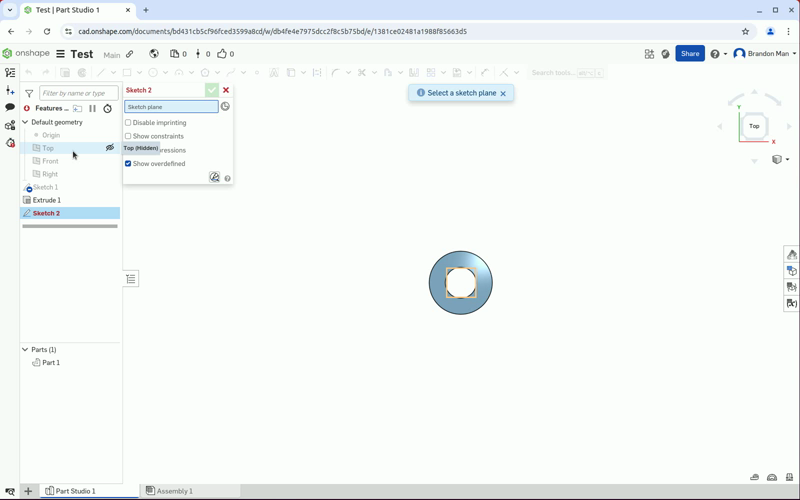
click(73, 150)
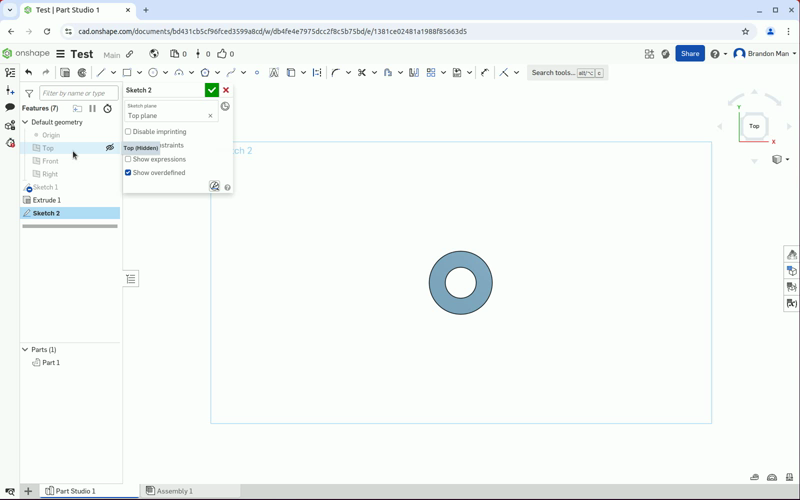
mouse_move(73, 352)
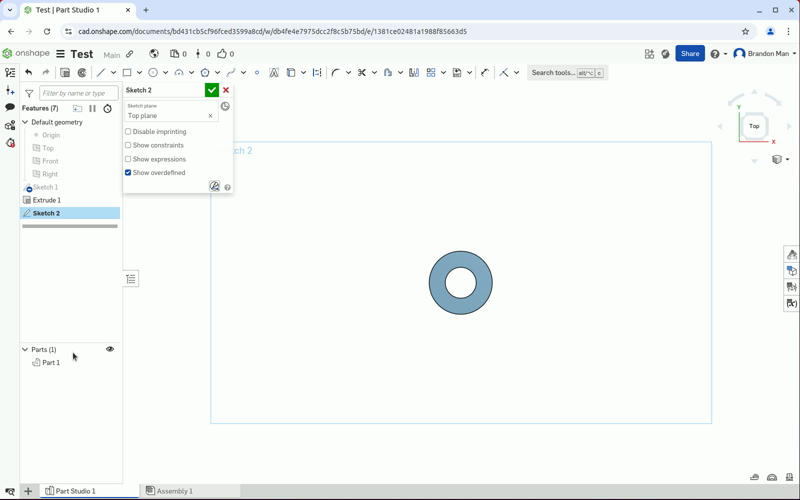
key(y)
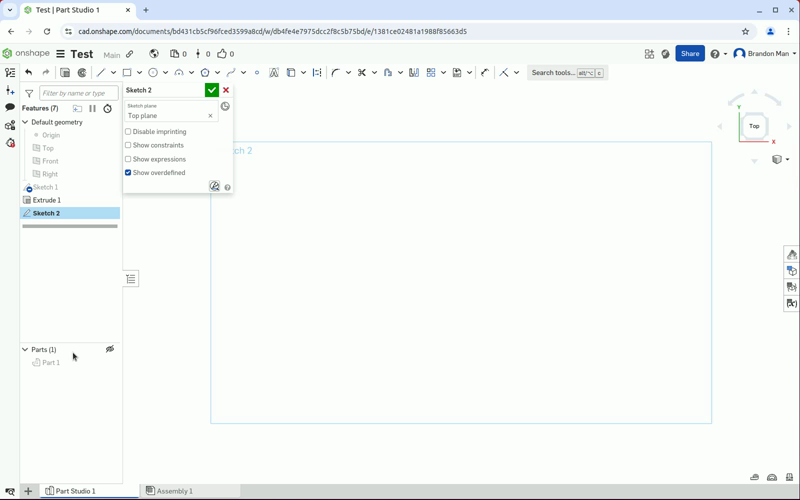
key(c)
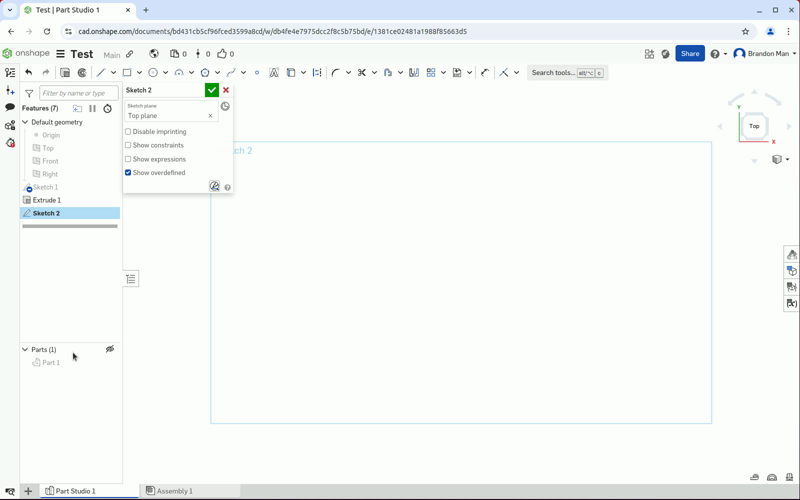
key_down(shift)
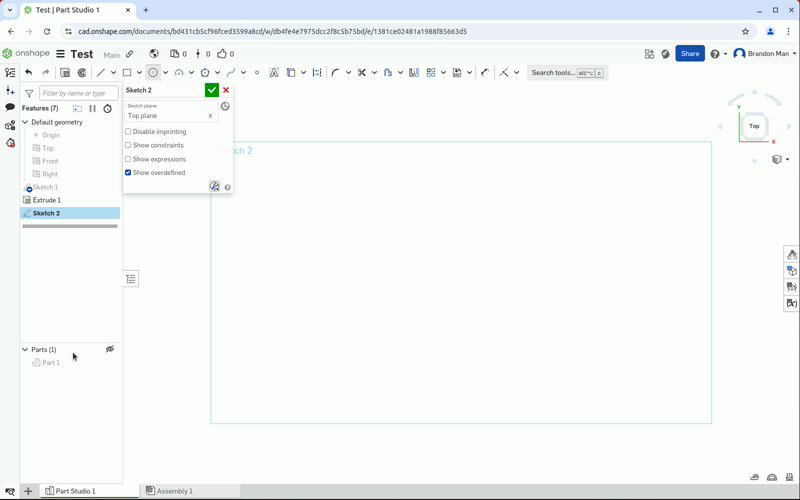
mouse_move(461, 282)
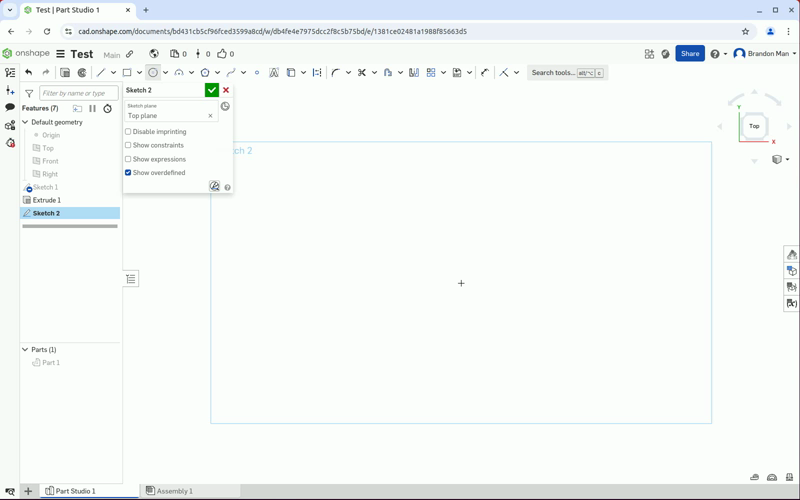
click(461, 282)
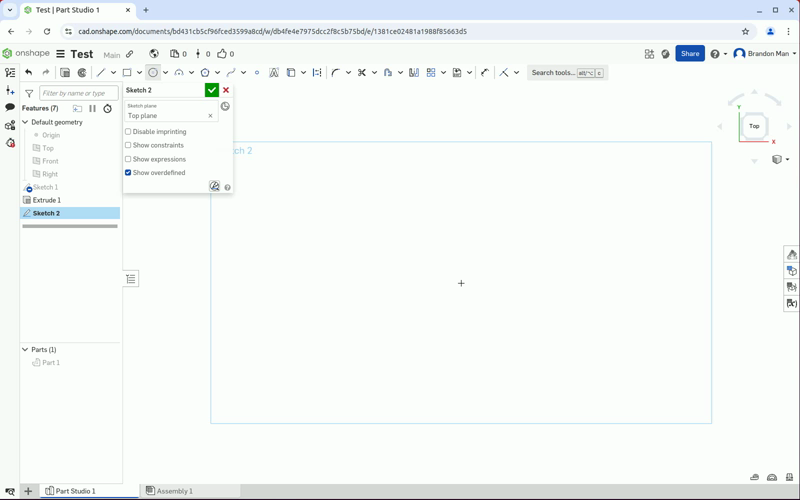
key_up(shift)
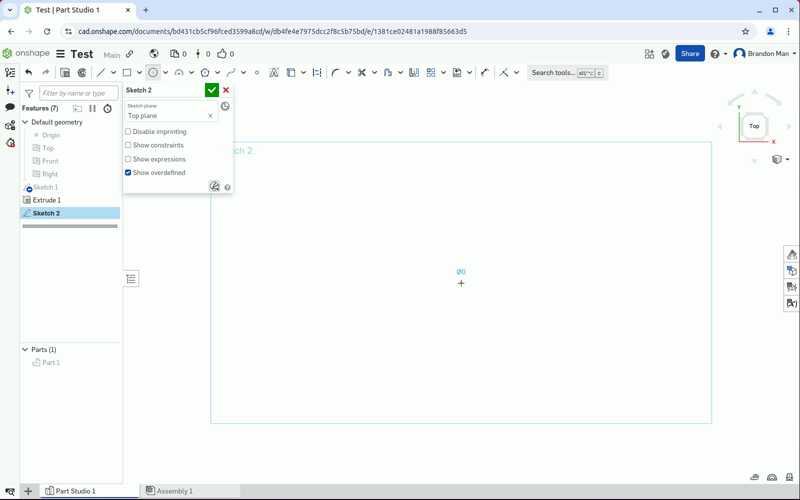
mouse_move(477, 282)
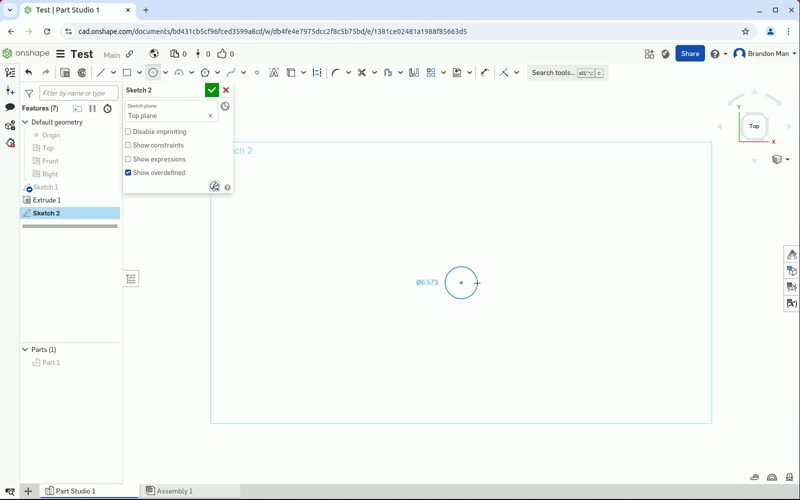
click(477, 282)
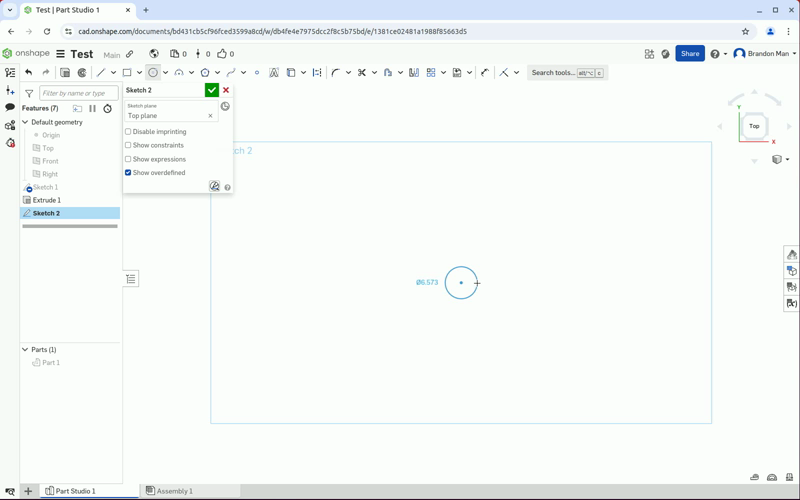
key(esc)
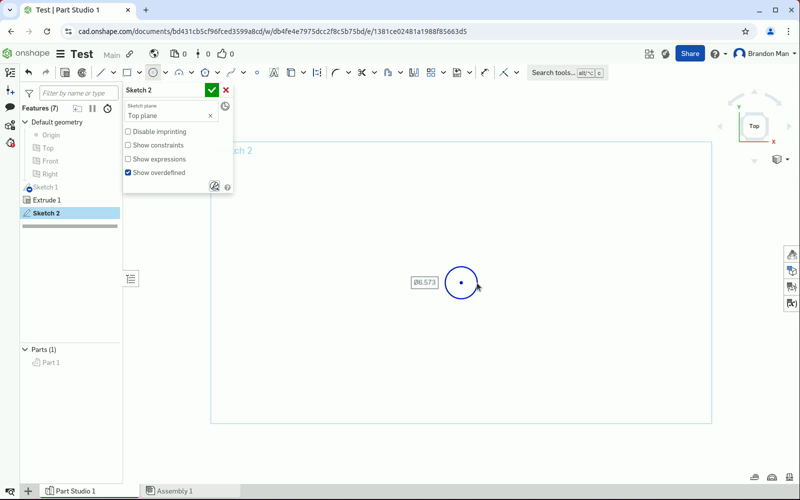
mouse_move(471, 278)
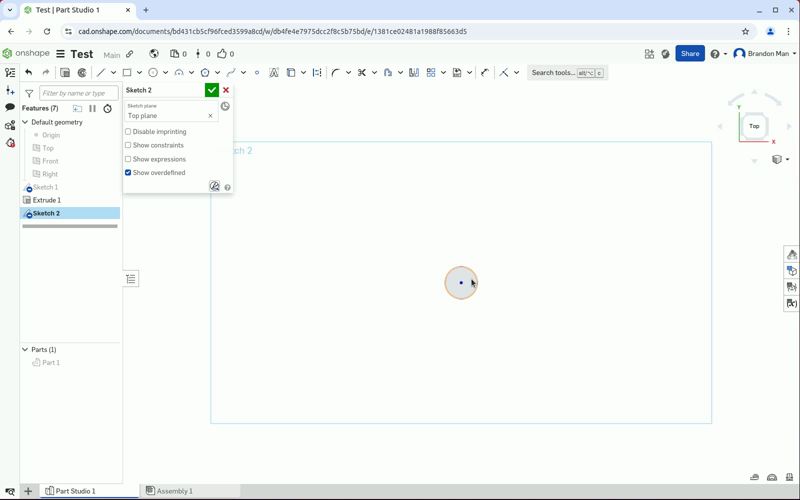
scroll(6)
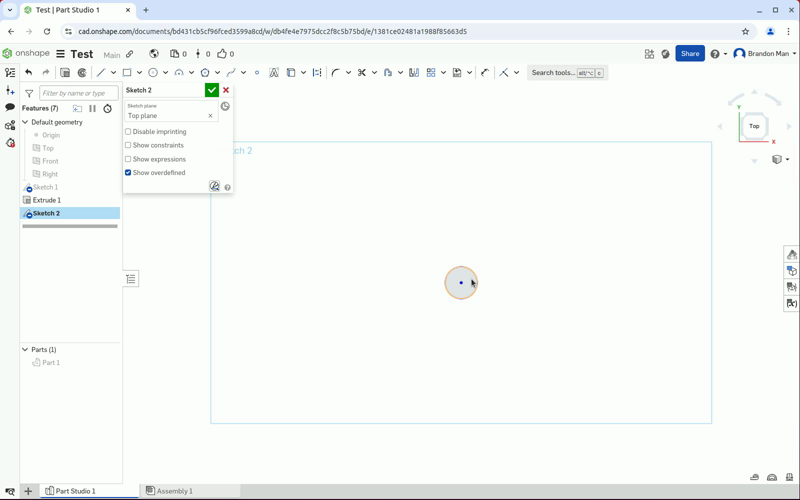
scroll(6)
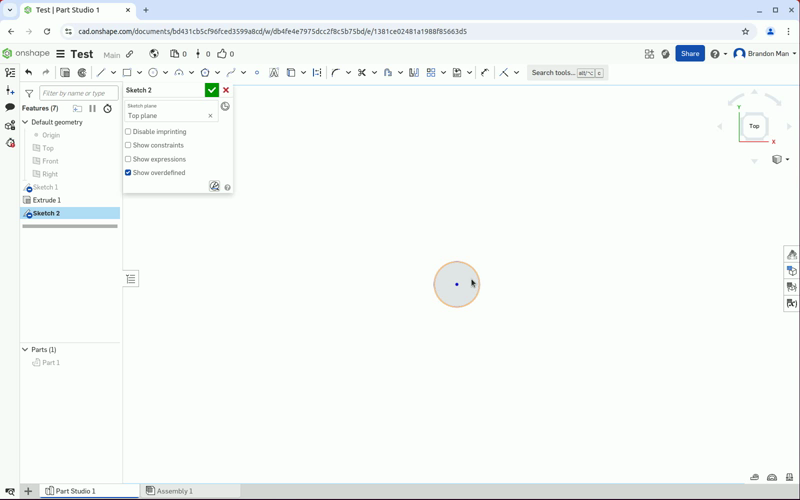
scroll(6)
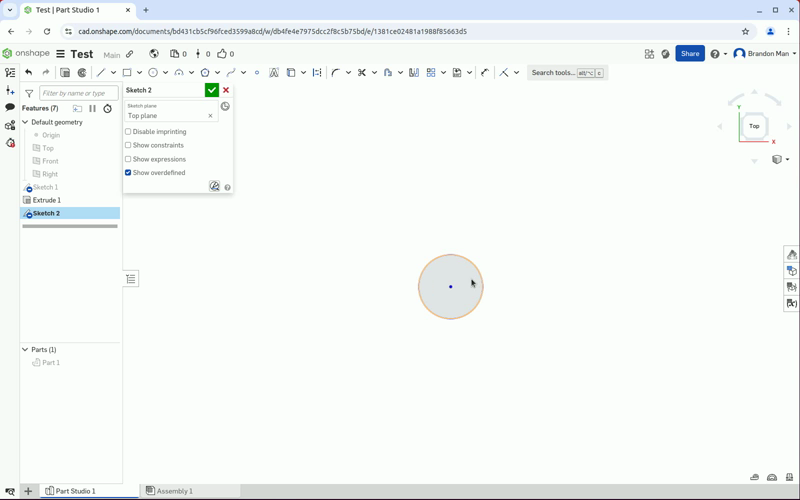
scroll(6)
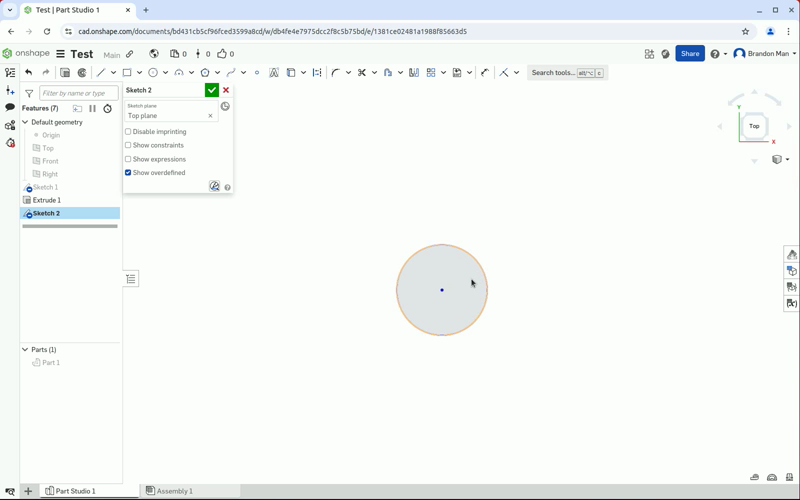
scroll(6)
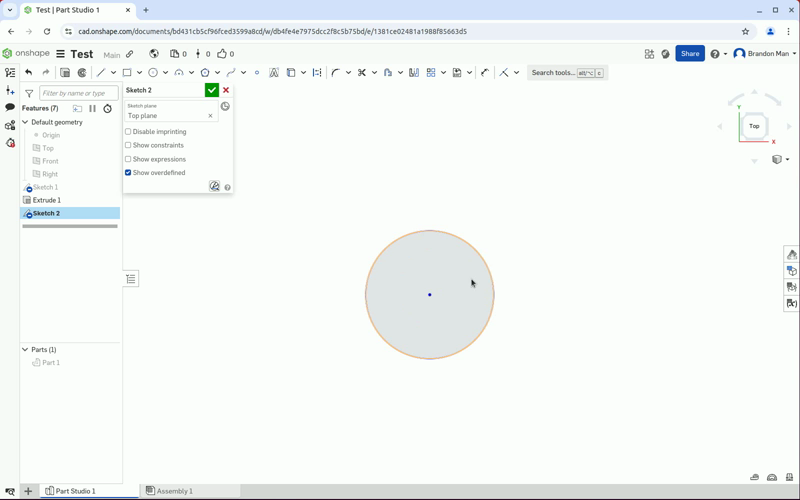
scroll(6)
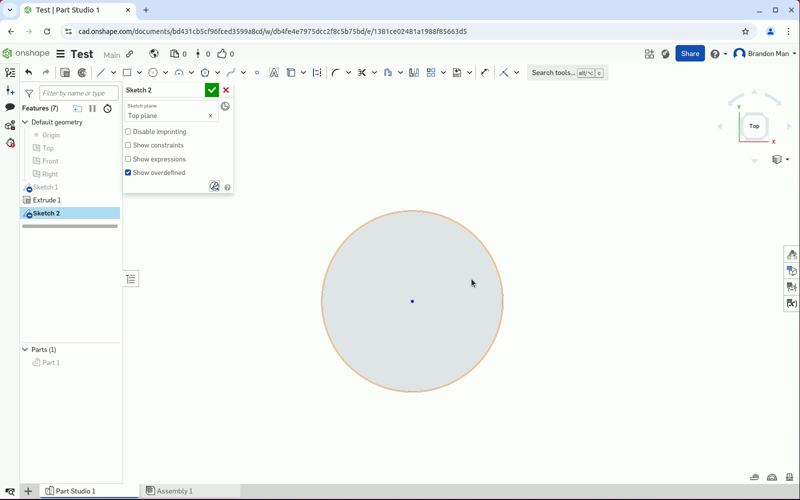
scroll(6)
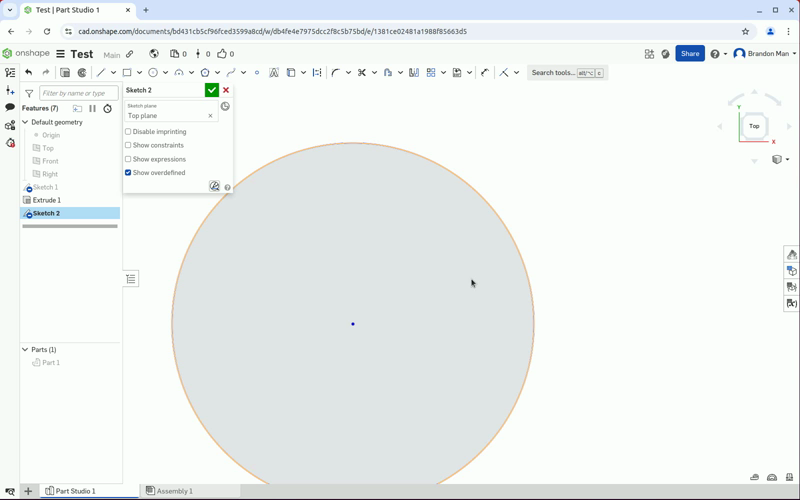
click(471, 278)
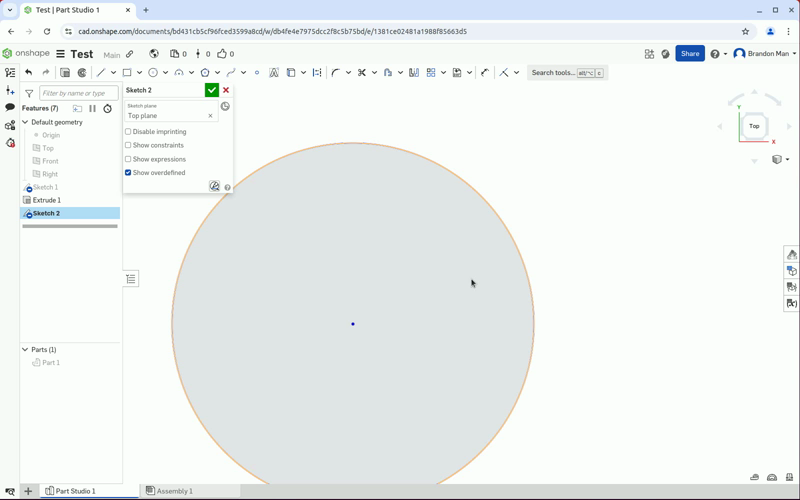
scroll(-6)
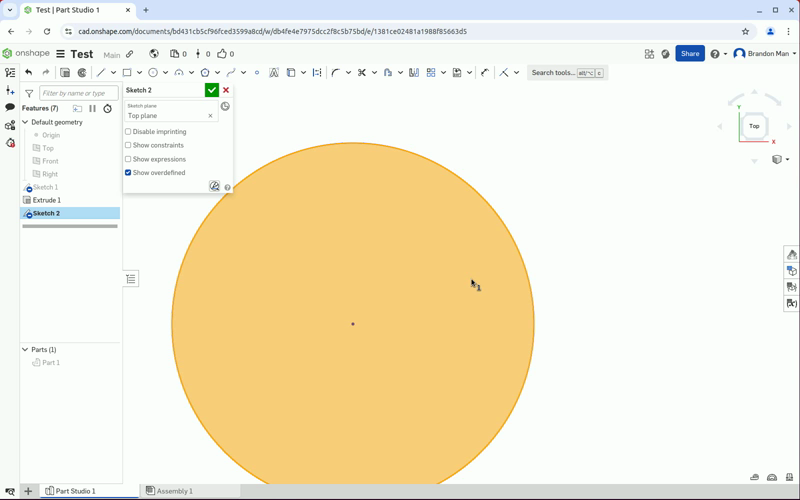
scroll(-6)
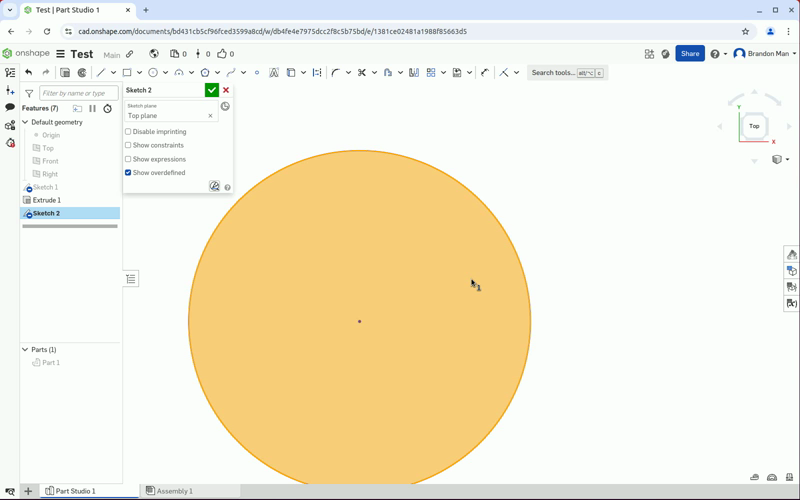
scroll(-6)
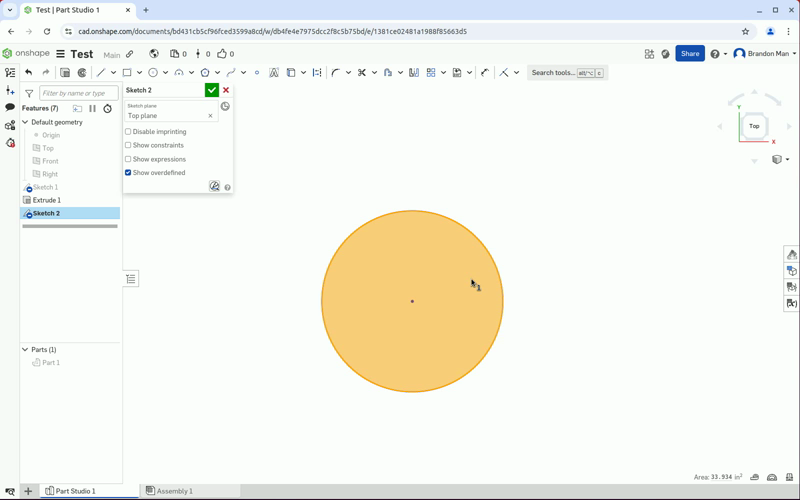
scroll(-6)
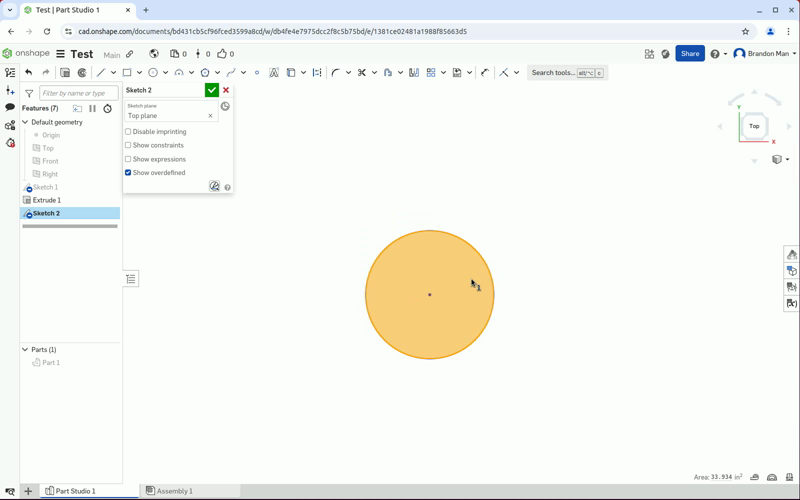
scroll(-6)
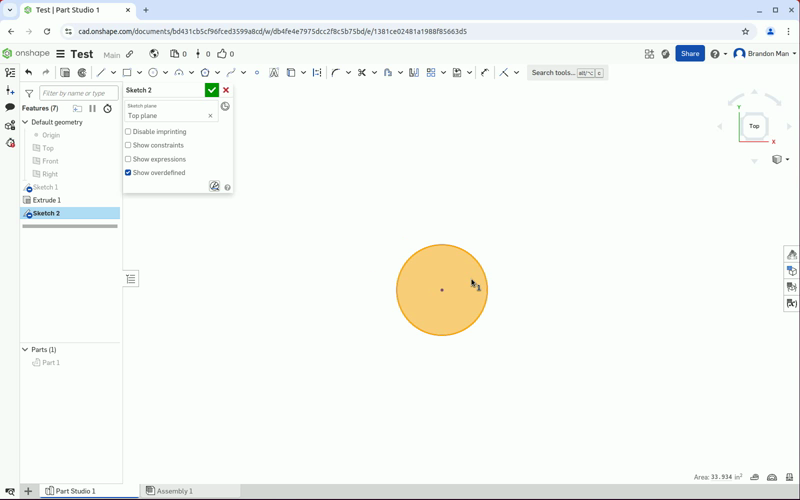
scroll(-6)
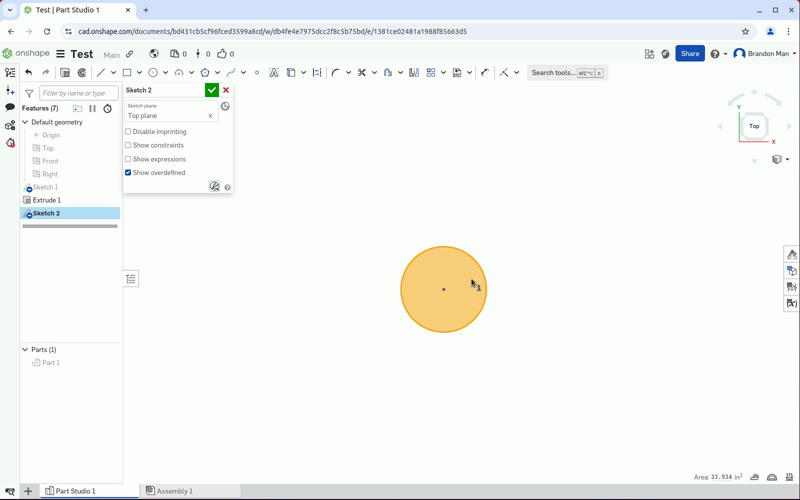
scroll(-6)
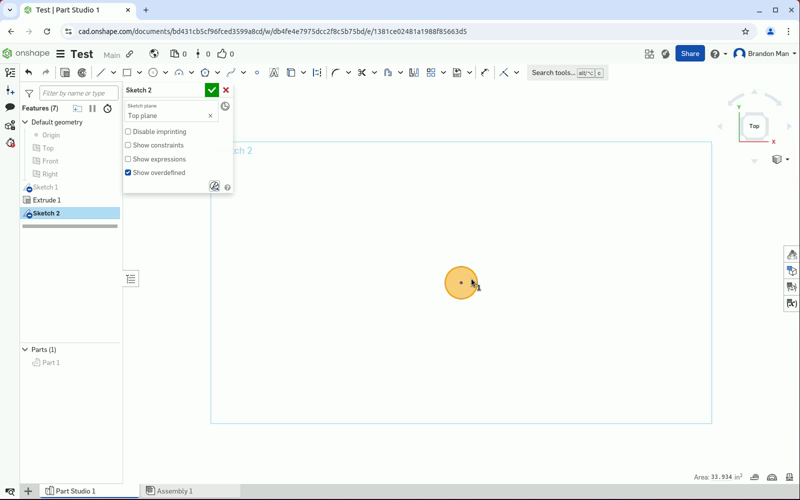
mouse_move(73, 352)
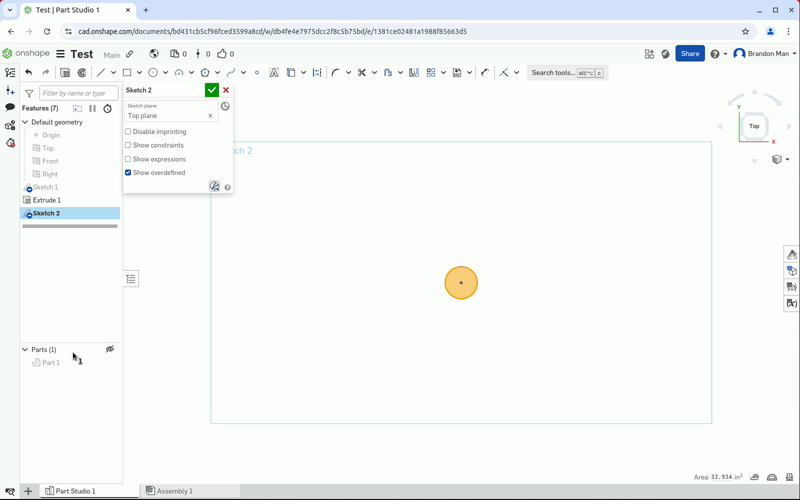
key(shift+y)
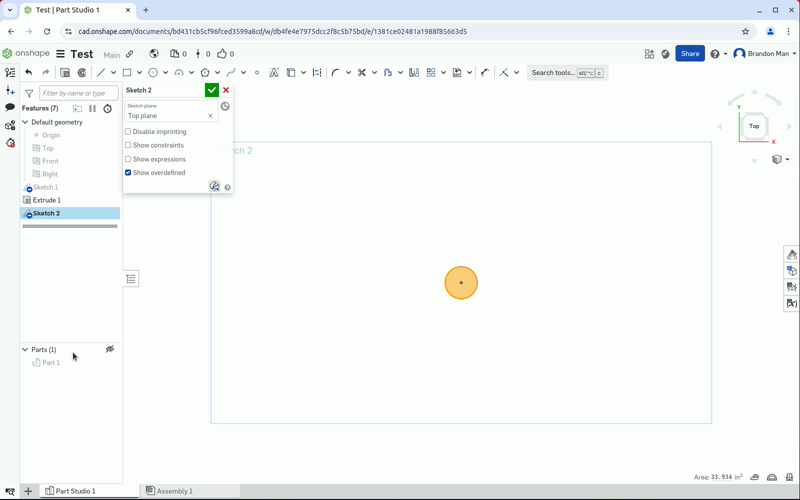
key(shift+e)
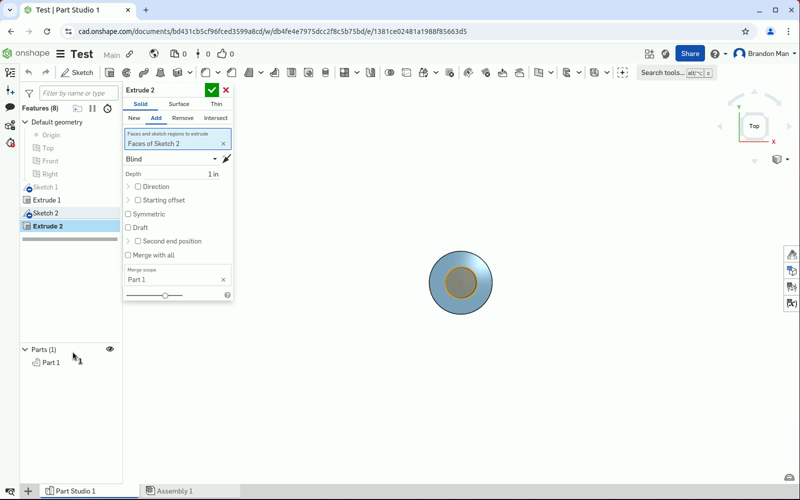
mouse_move(143, 106)
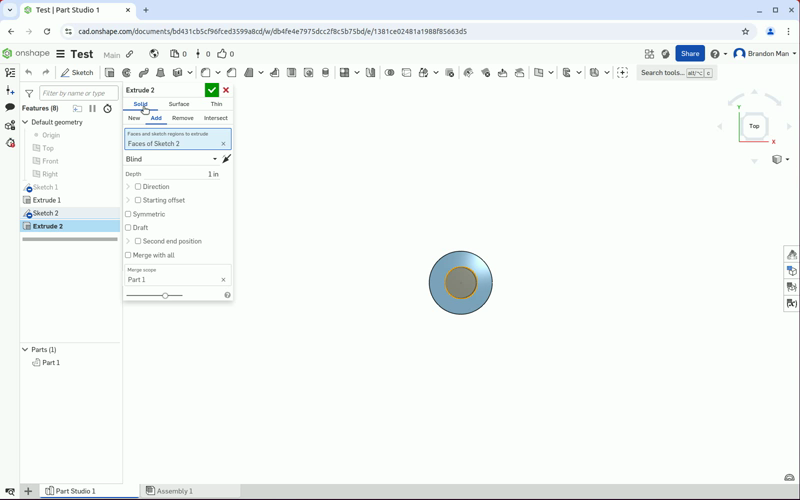
click(143, 106)
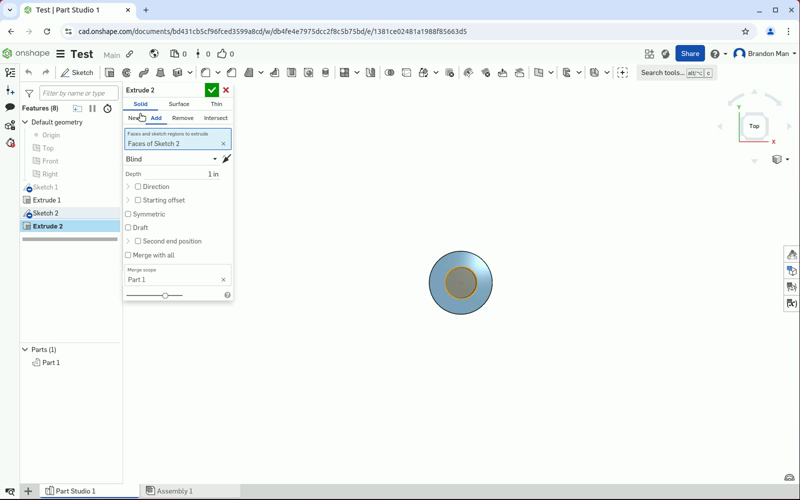
mouse_move(137, 120)
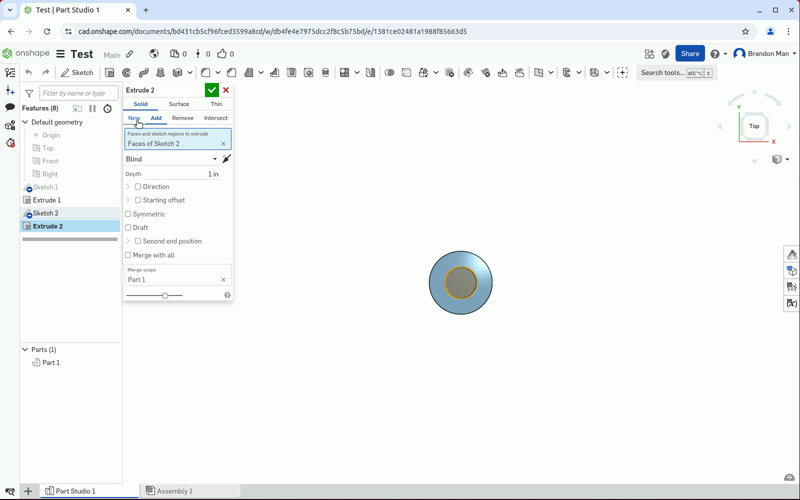
click(137, 120)
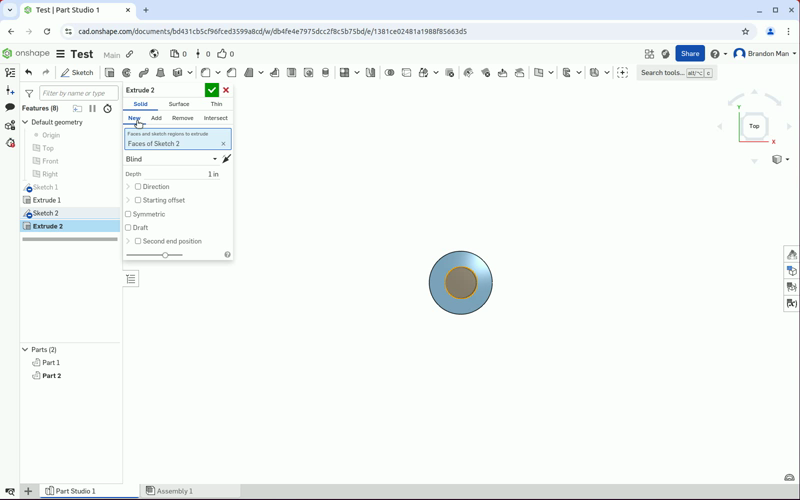
key(tab, 4)
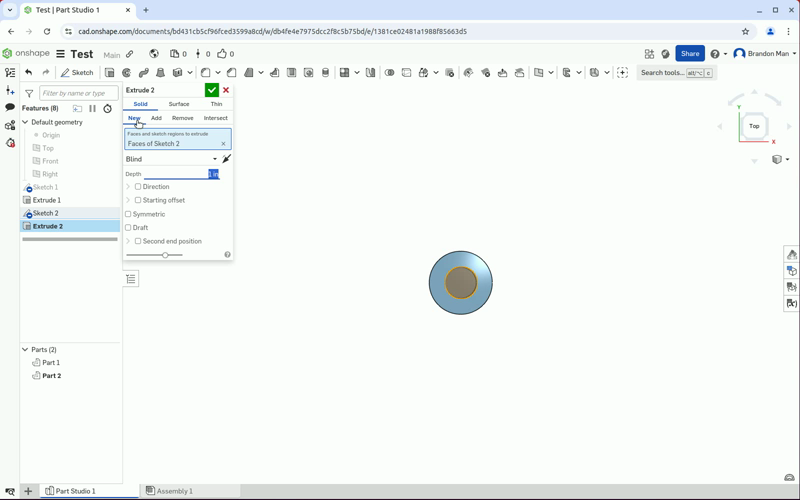
text(23.108)
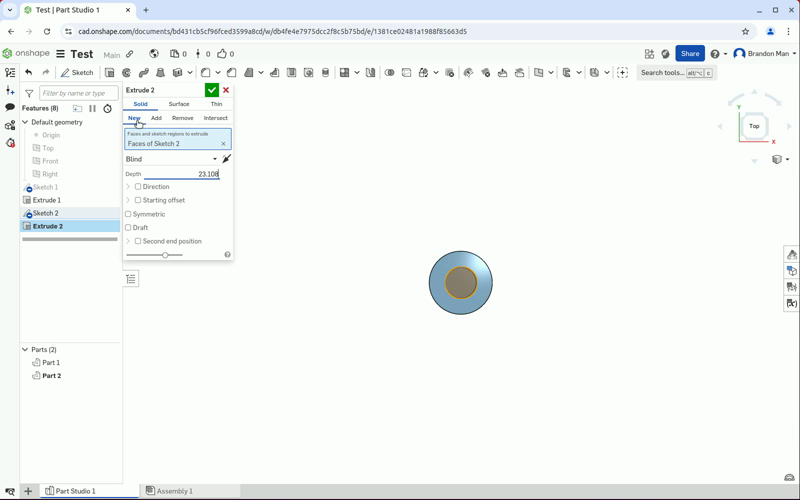
key(enter)
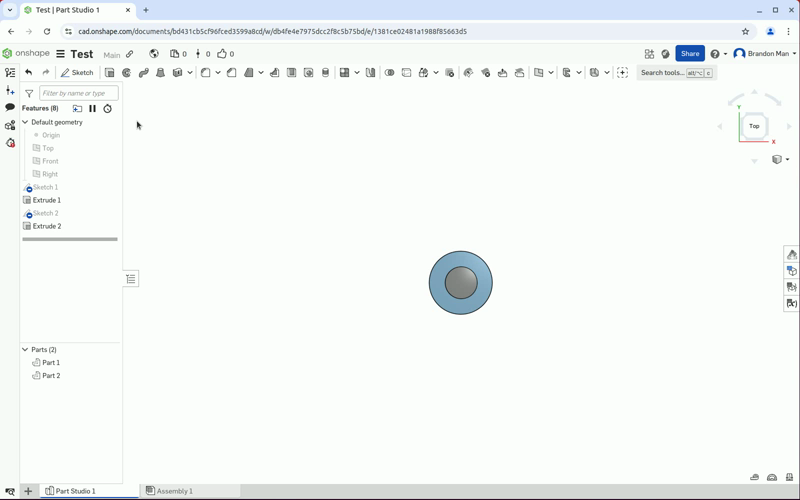
key(shift+h)
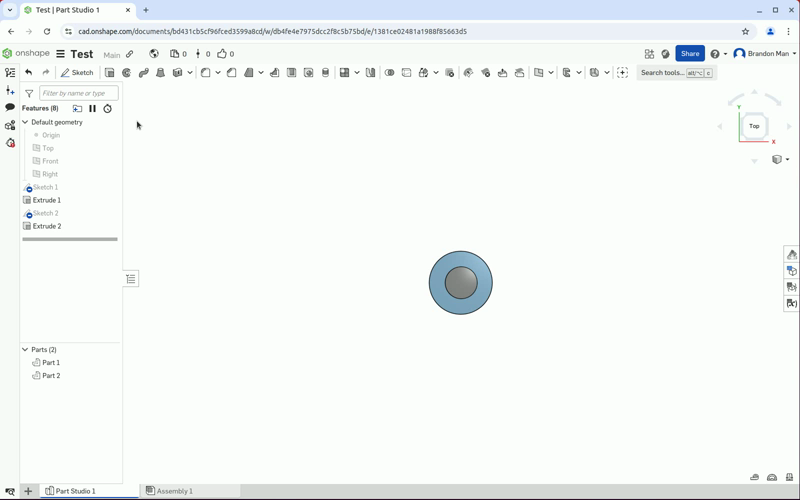
key(shift+h)
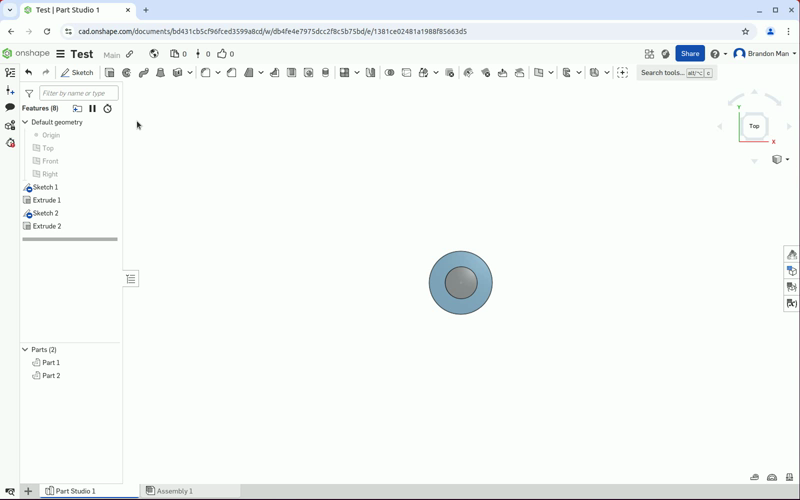
key(shift+7)
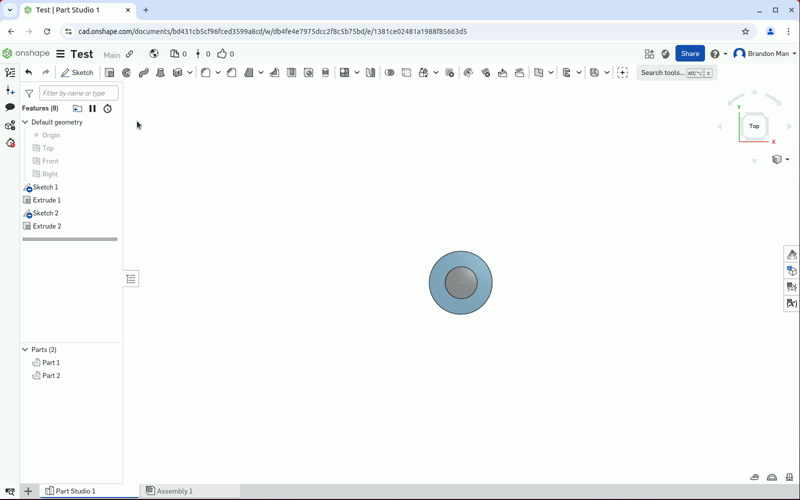
key(up, 3)
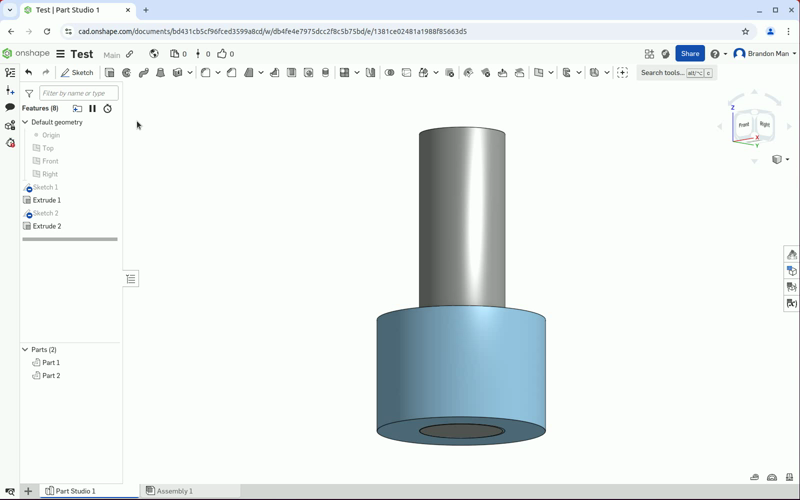
key(left, 3)
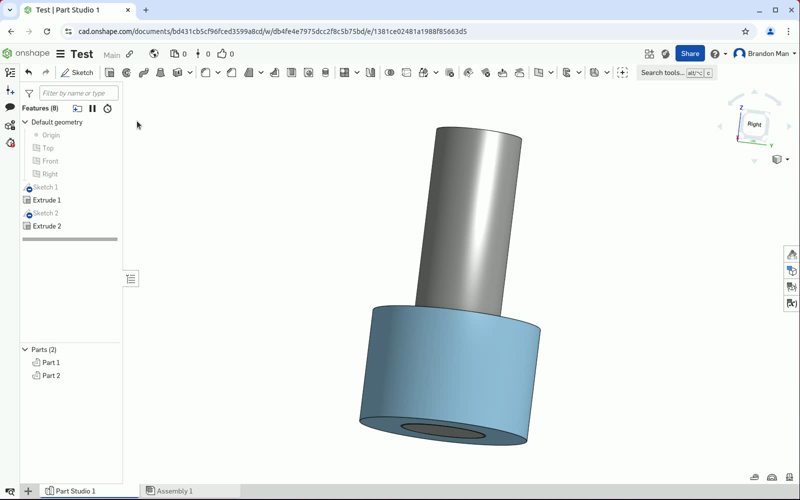
key(right, 3)
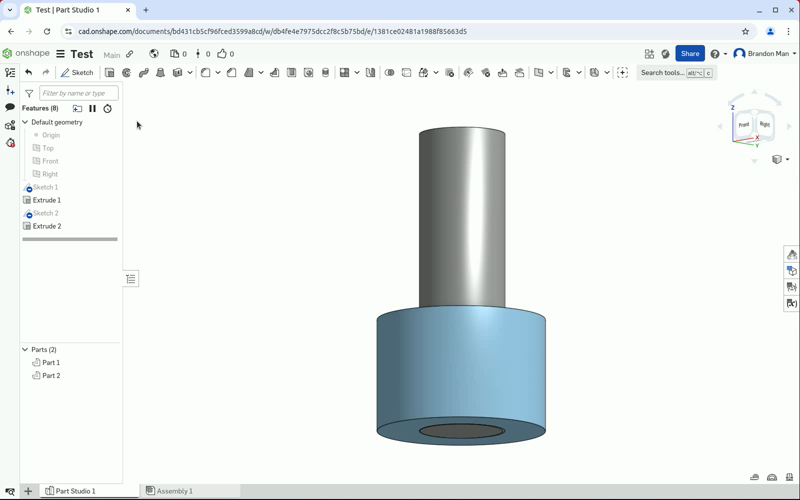
key(down, 3)
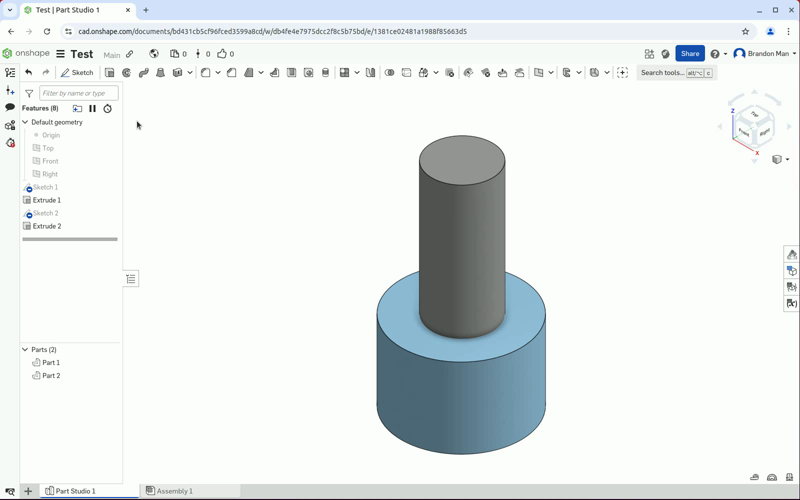
mouse_move(73, 189)
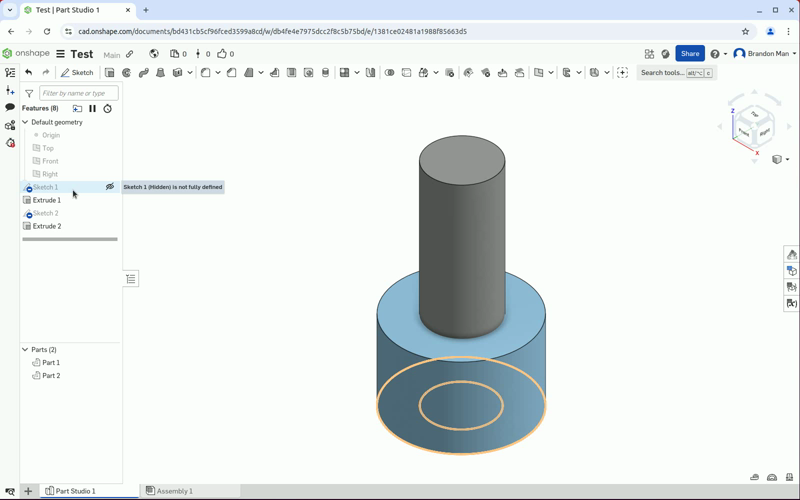
click(73, 189)